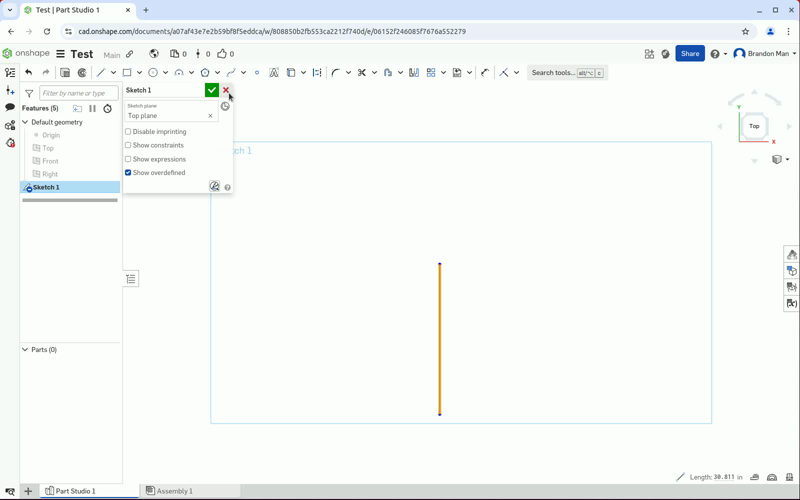
key(shift+h)
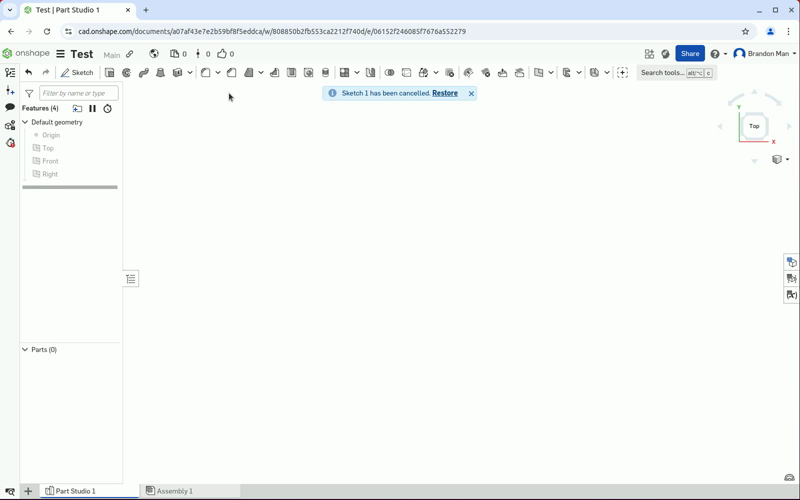
mouse_move(73, 352)
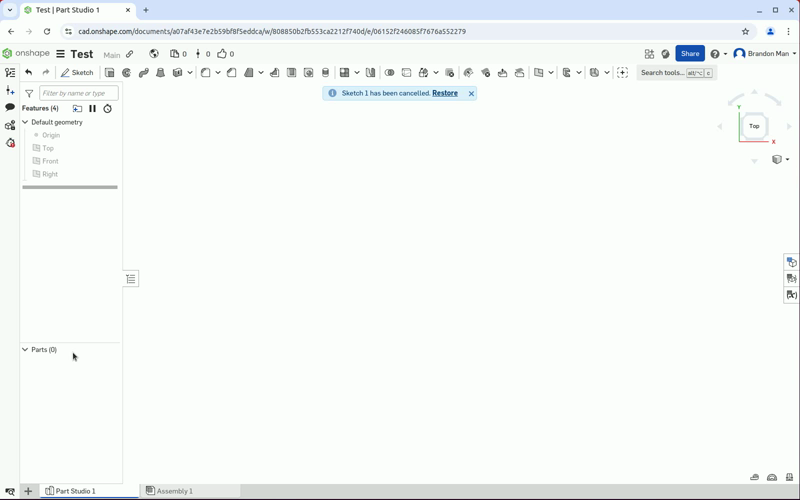
key(y)
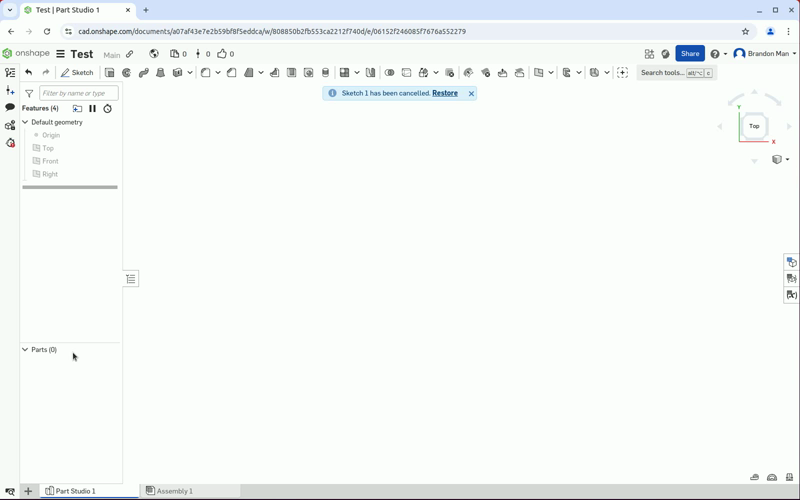
key(shift+p)
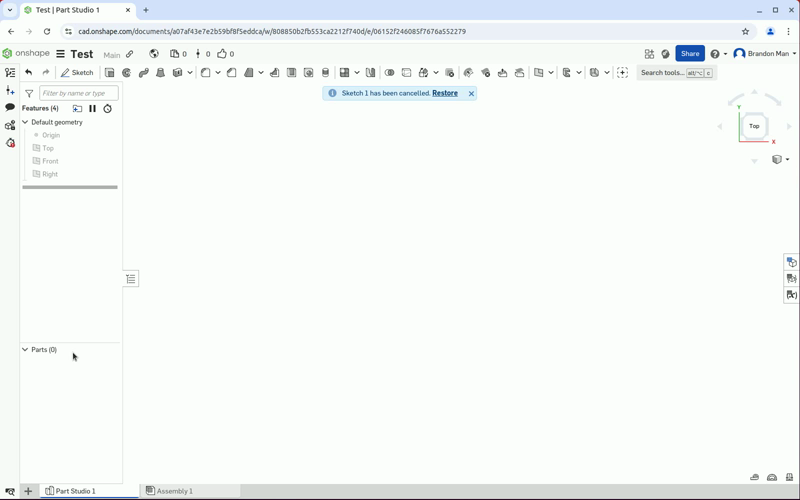
key(space)
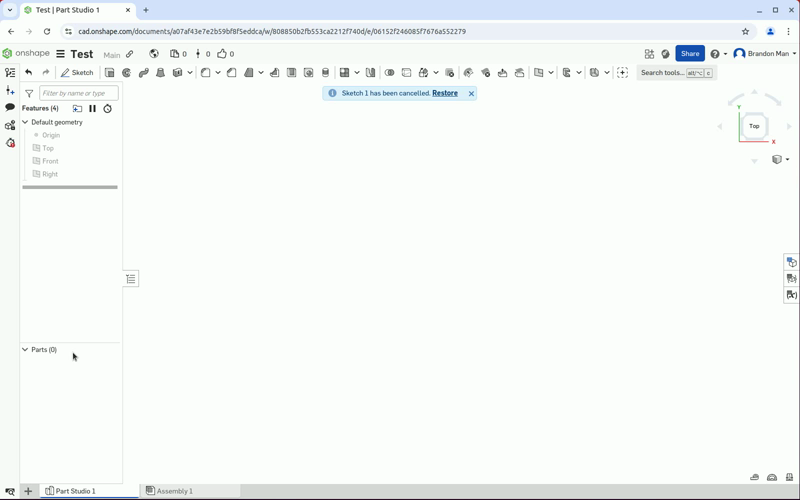
key_down(shift)
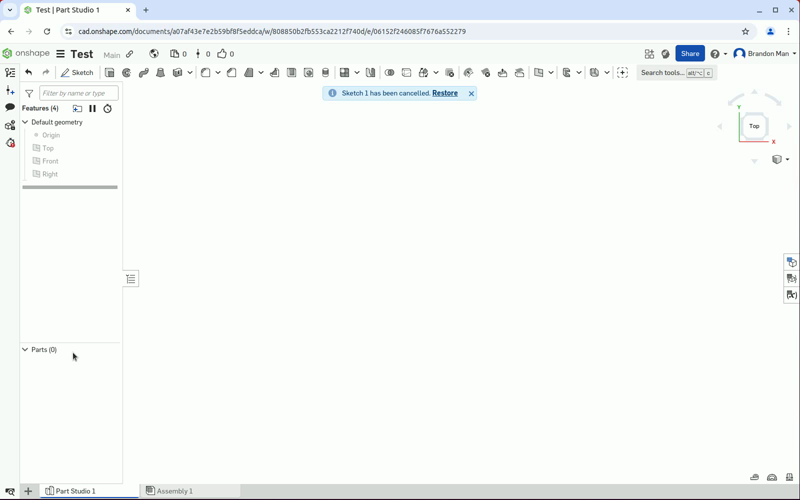
key(up)
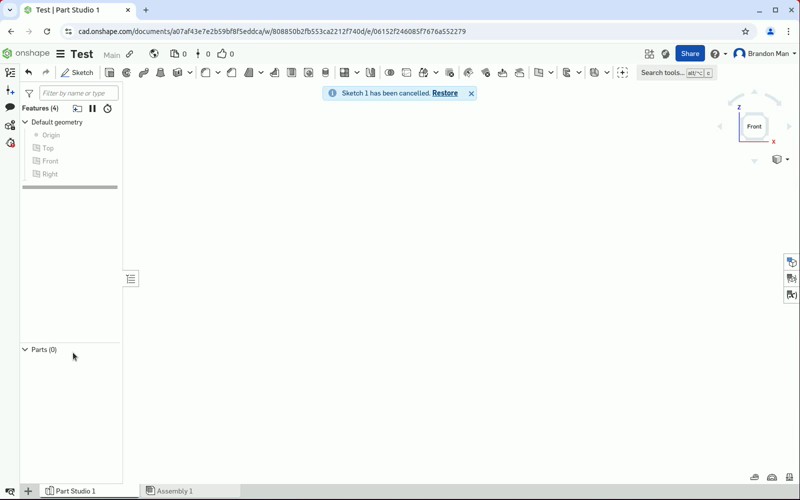
key_up(shift)
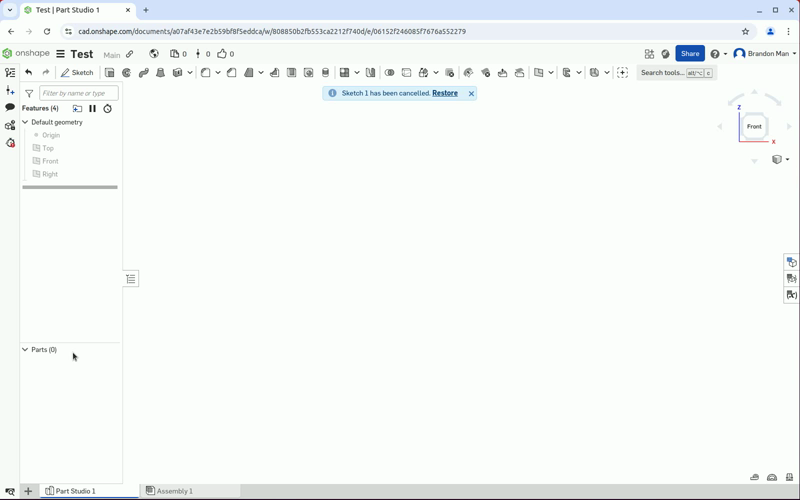
mouse_move(73, 352)
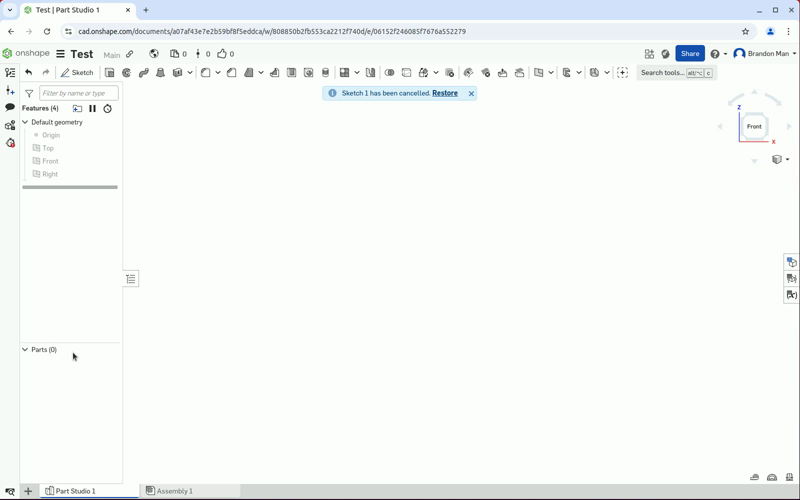
key(shift+y)
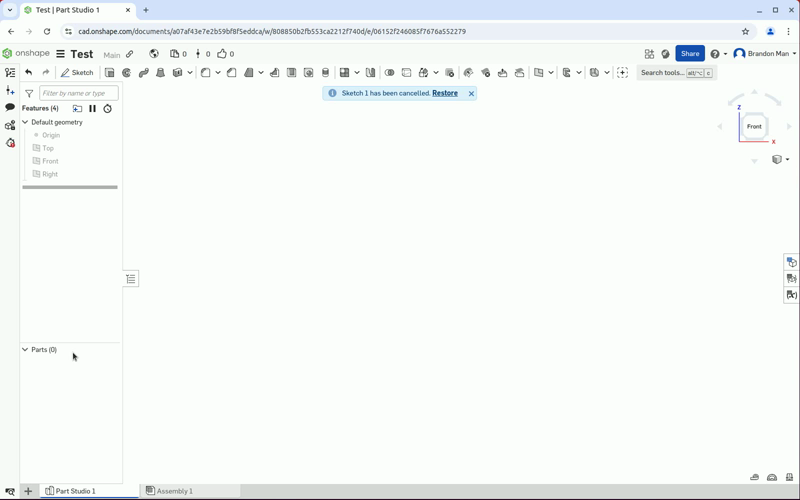
key(shift+s)
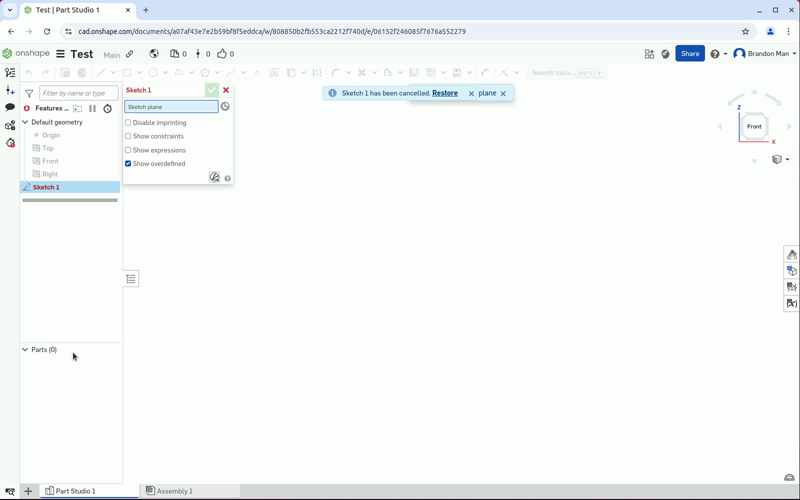
mouse_move(73, 163)
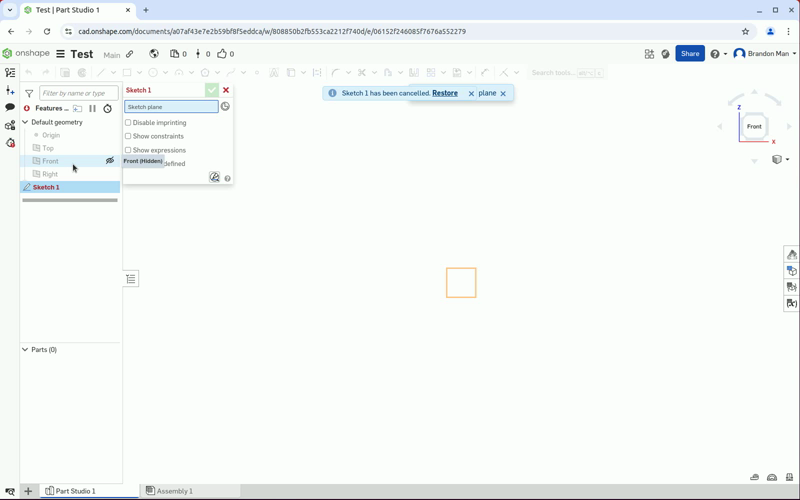
click(73, 163)
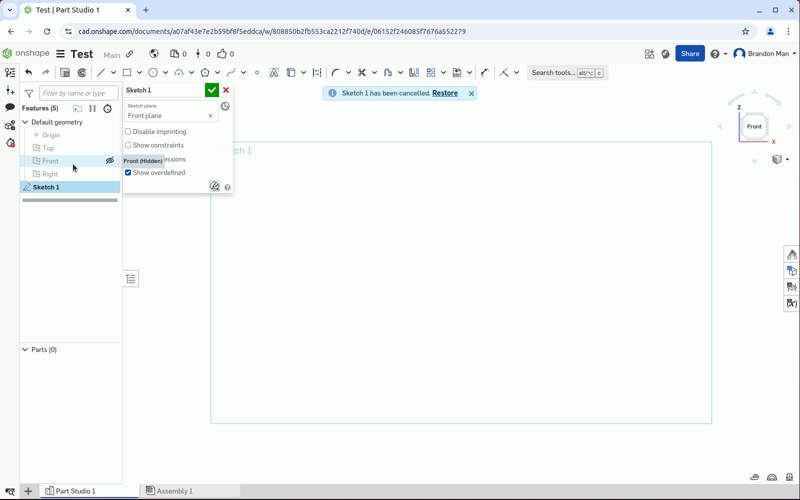
mouse_move(73, 352)
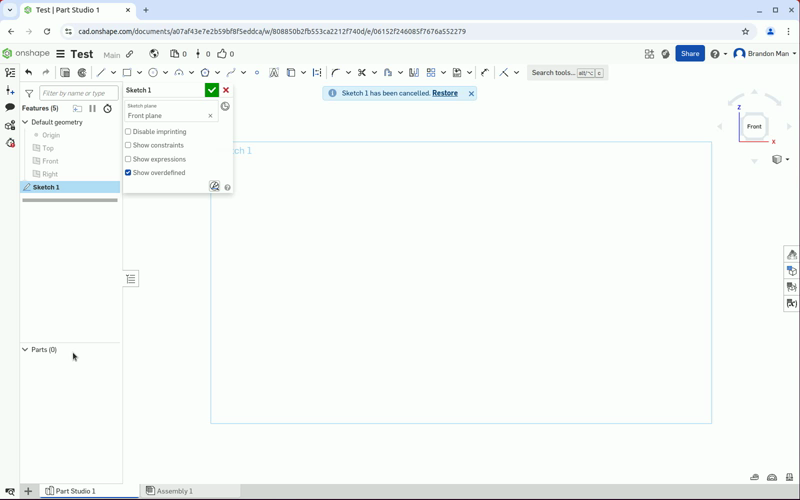
key(y)
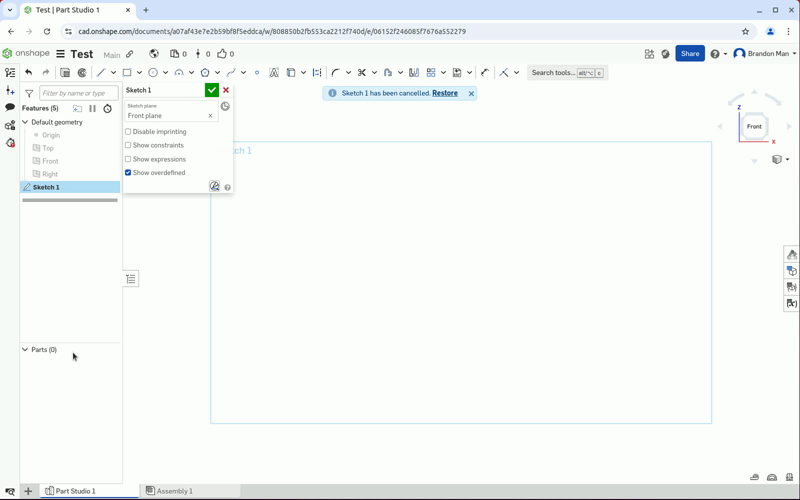
key(l)
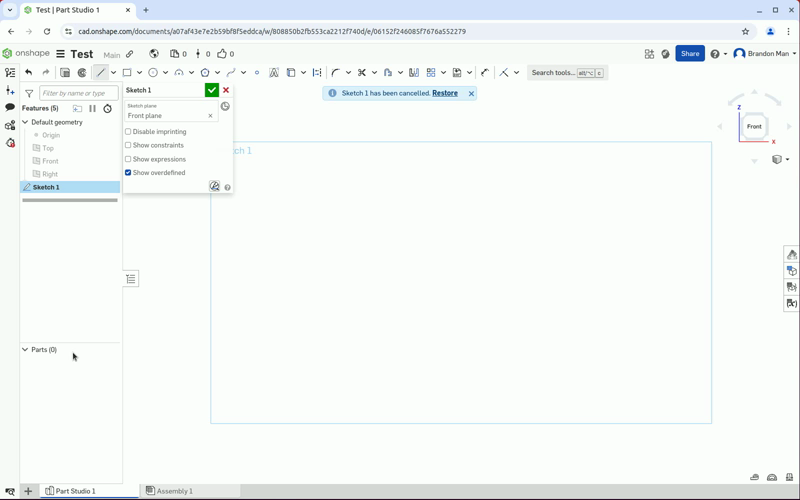
key_down(shift)
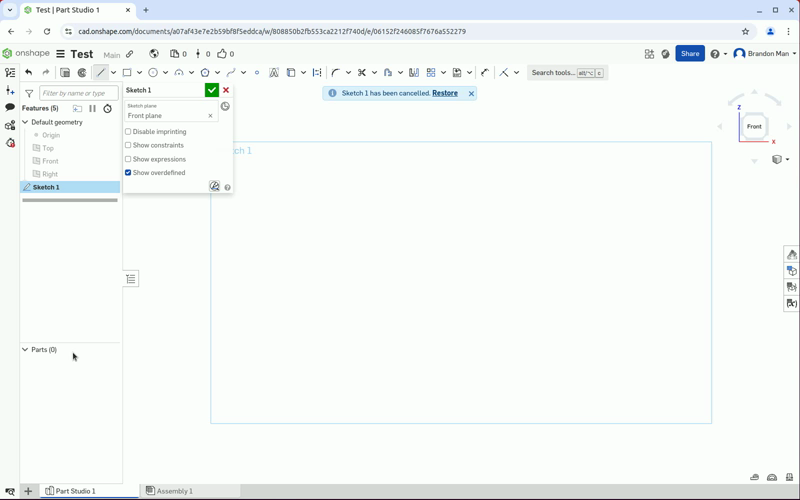
mouse_move(348, 282)
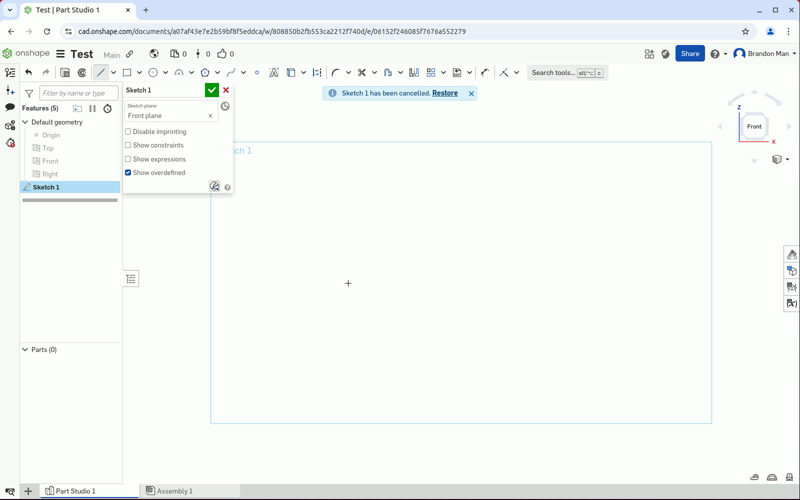
click(348, 282)
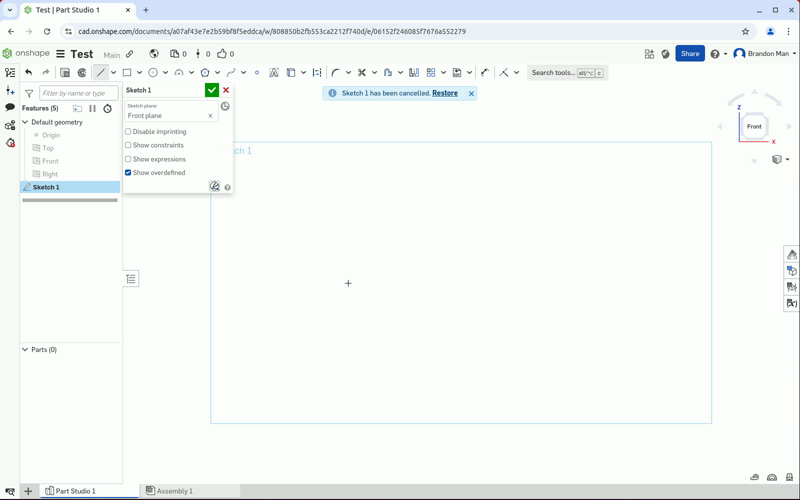
key_up(shift)
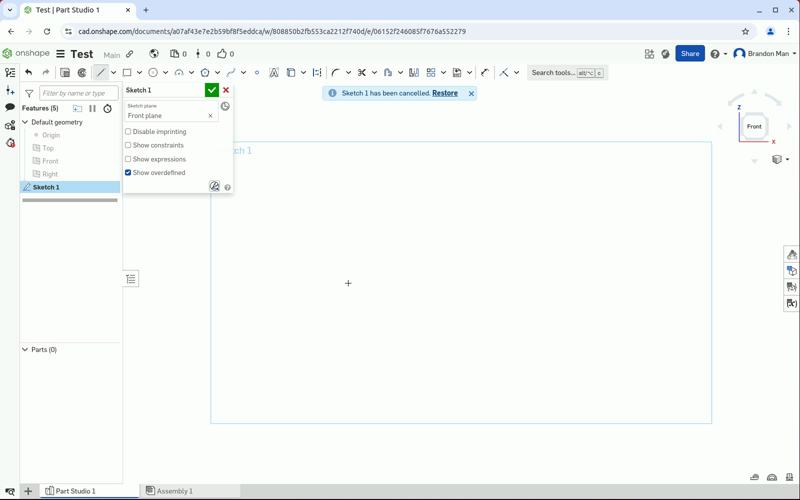
key_down(shift)
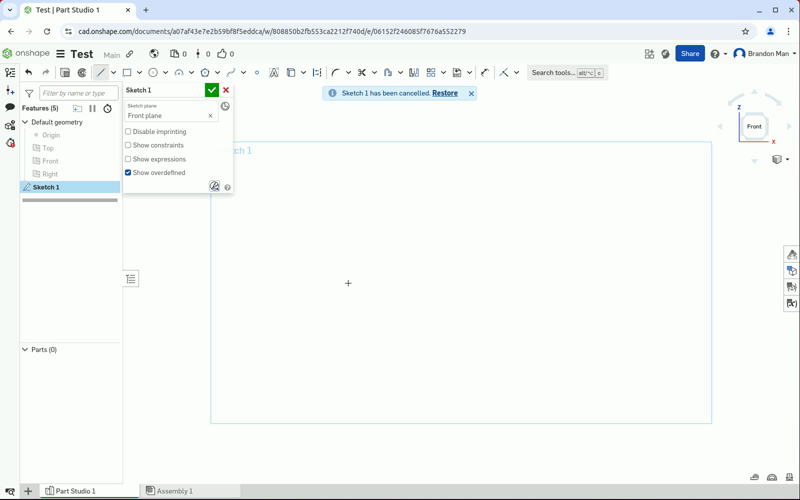
mouse_move(460, 282)
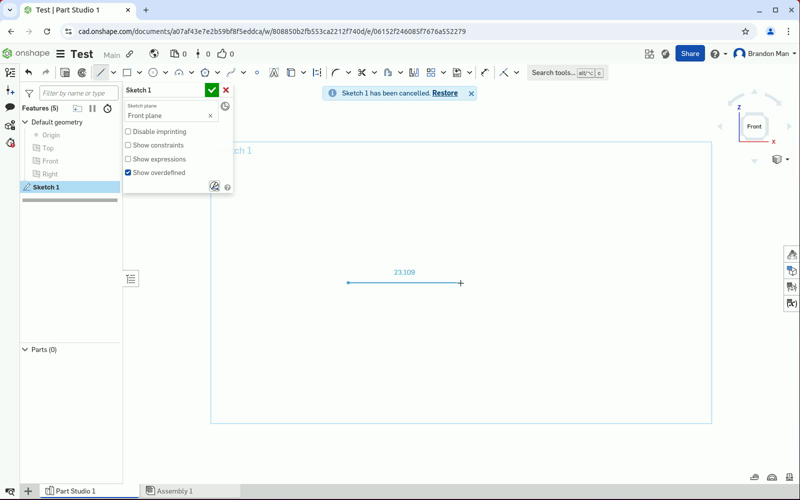
click(460, 282)
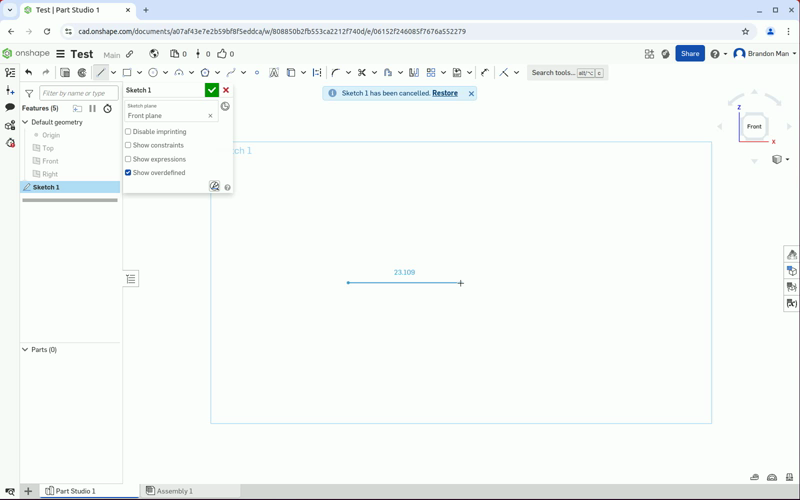
key_up(shift)
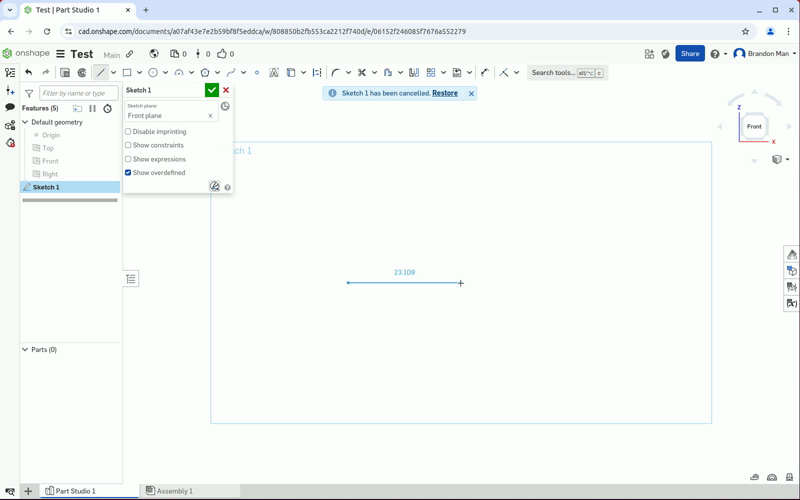
key_down(shift)
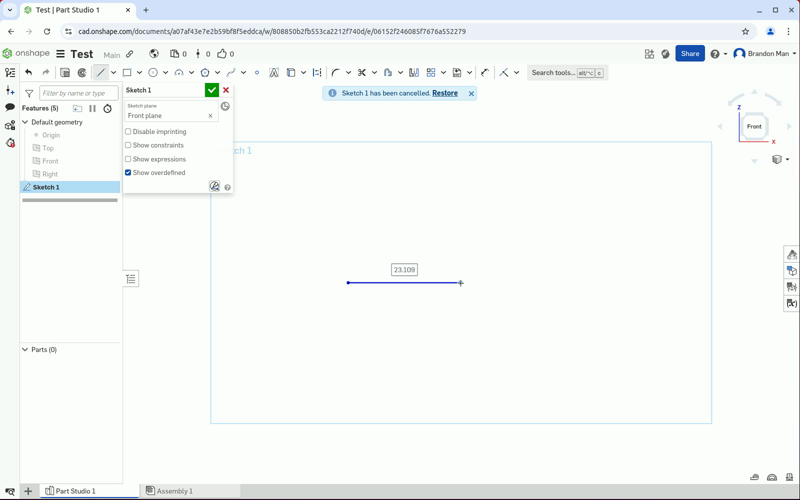
mouse_move(460, 170)
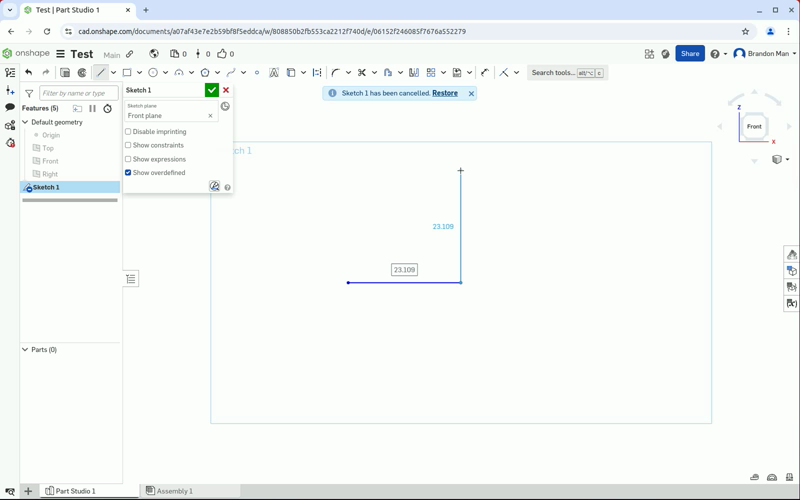
click(460, 170)
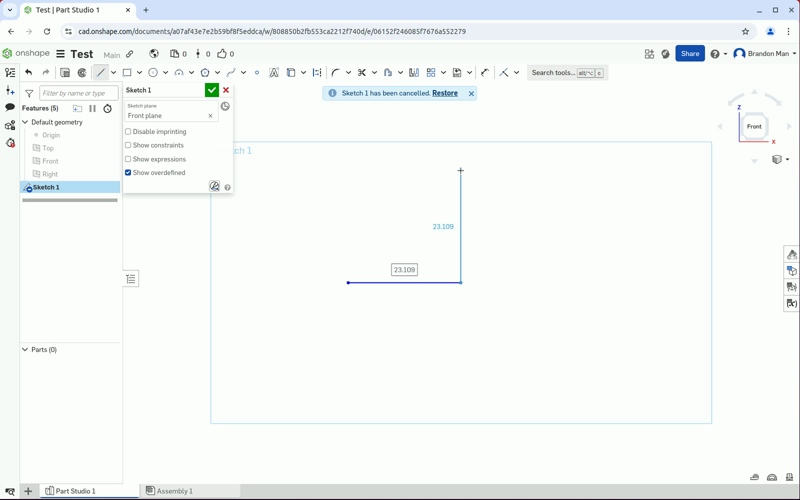
key_up(shift)
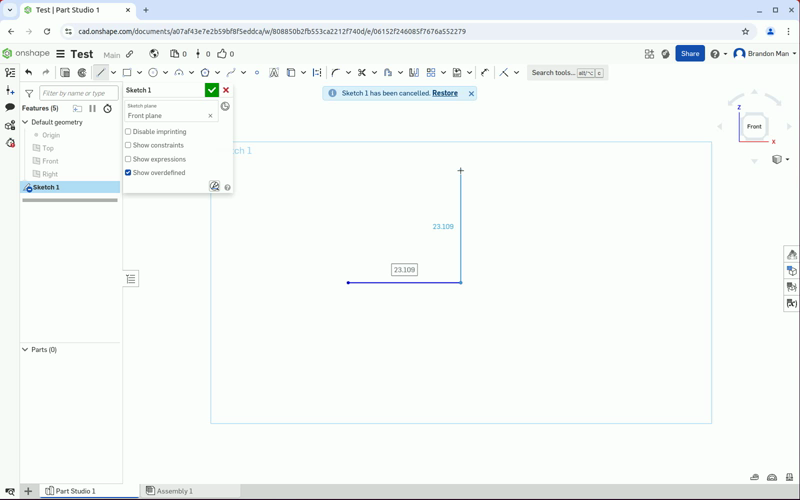
key_down(shift)
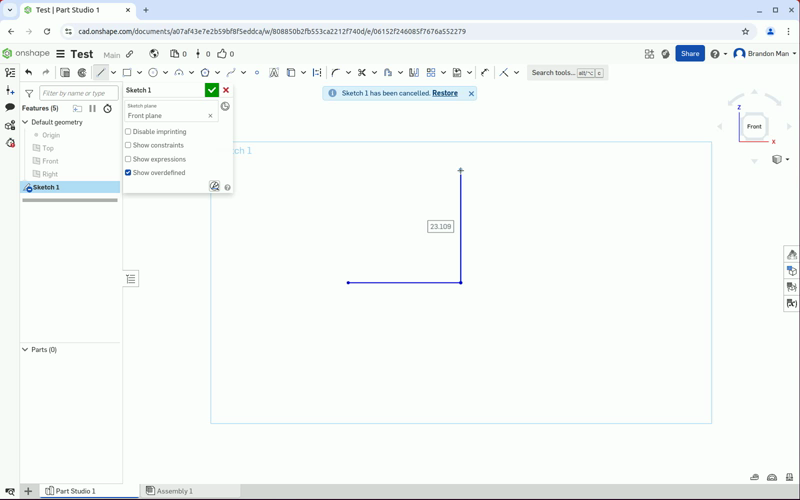
mouse_move(348, 170)
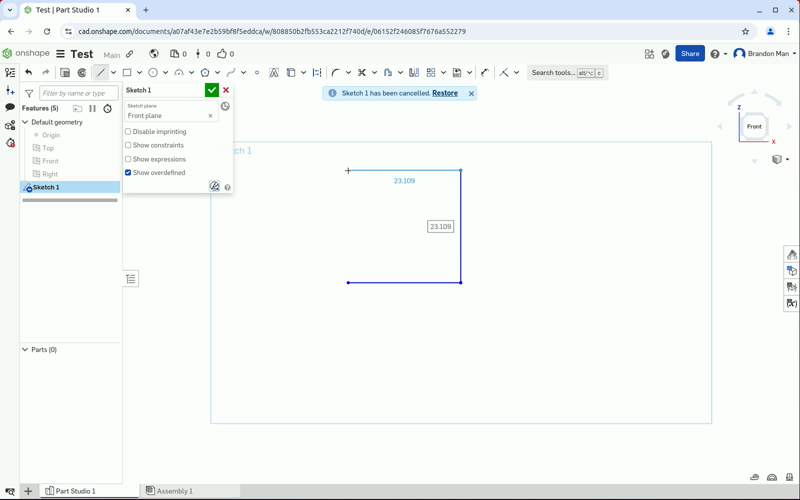
click(348, 170)
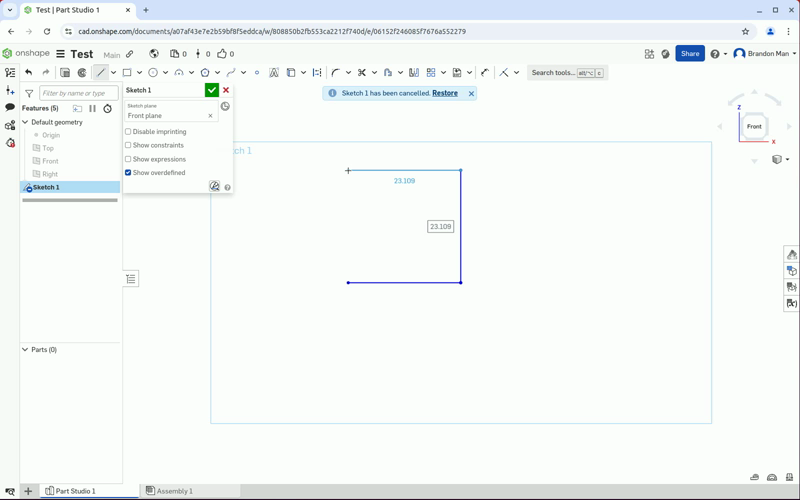
key_up(shift)
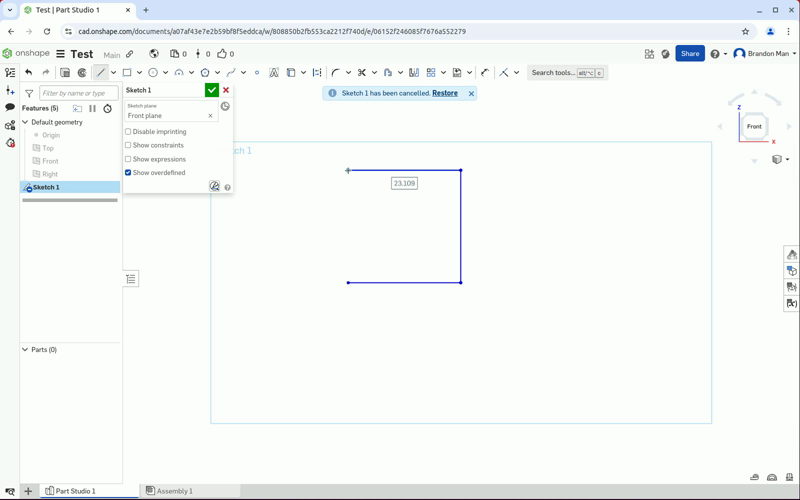
key_down(shift)
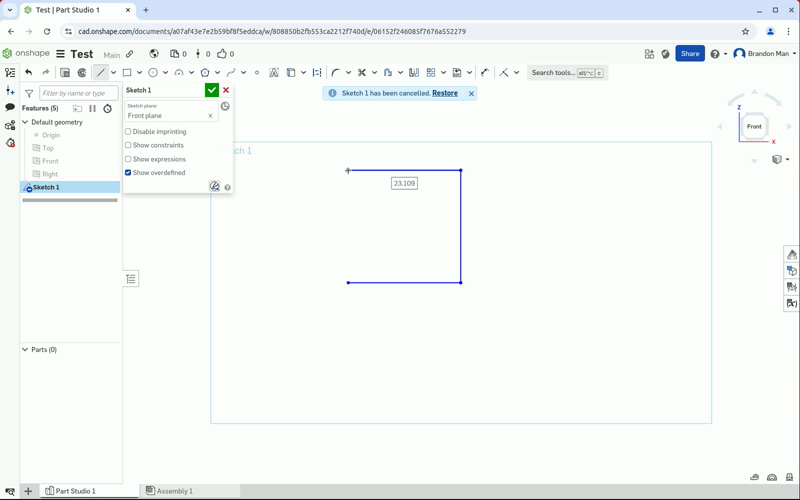
mouse_move(348, 282)
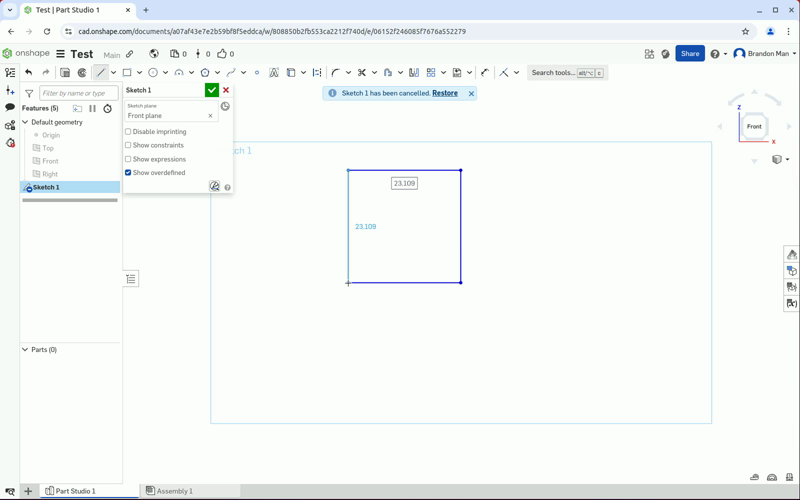
key_up(shift)
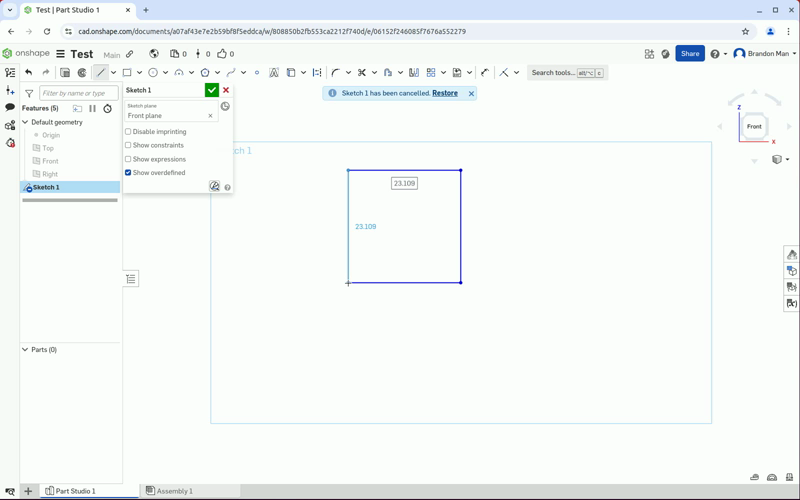
click(348, 282)
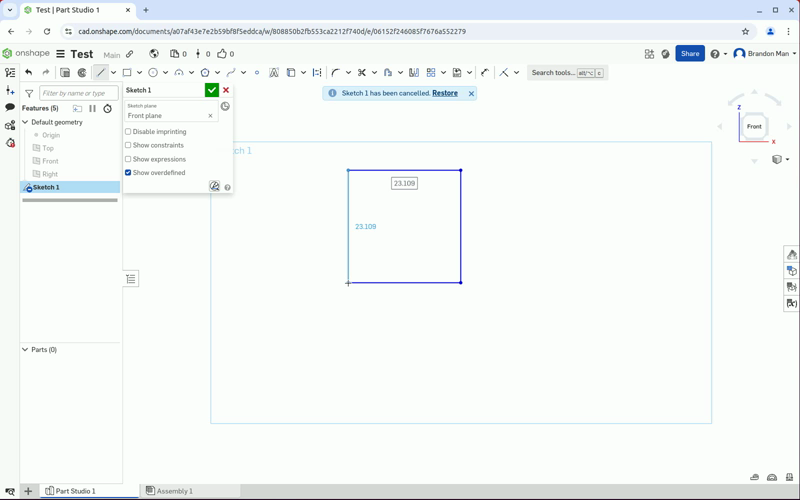
key(esc)
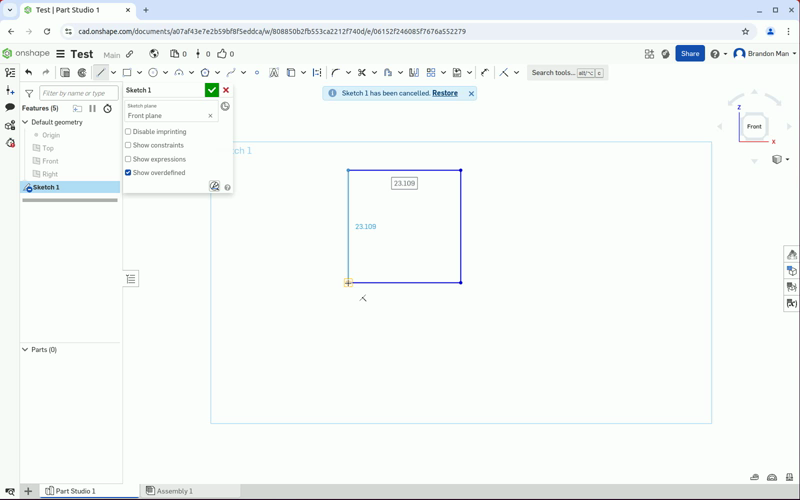
mouse_move(397, 255)
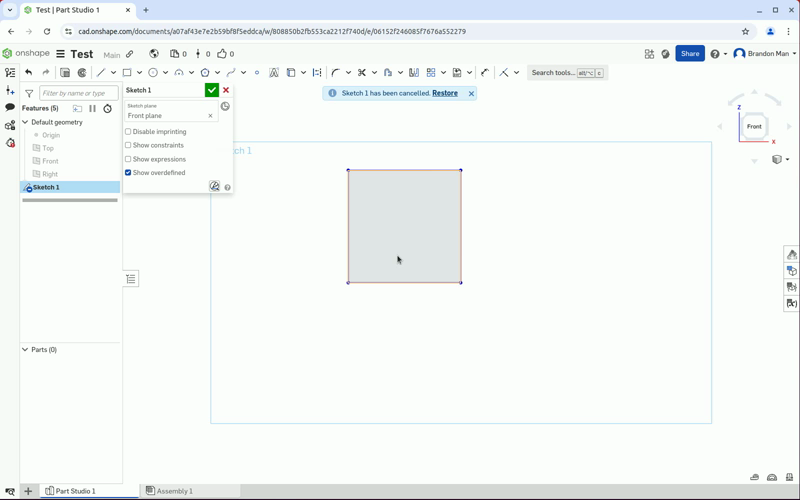
click(397, 255)
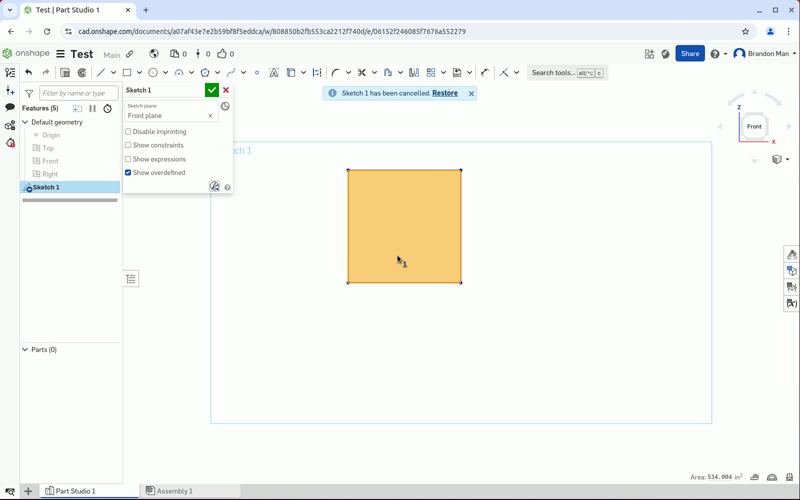
mouse_move(73, 352)
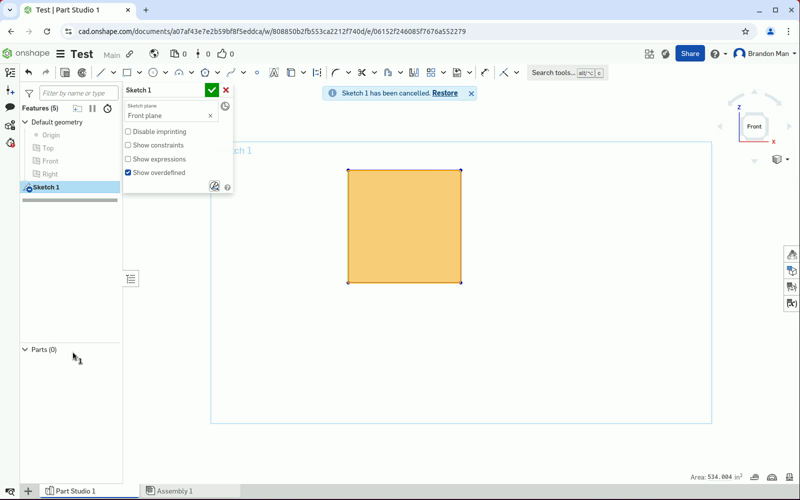
key(shift+y)
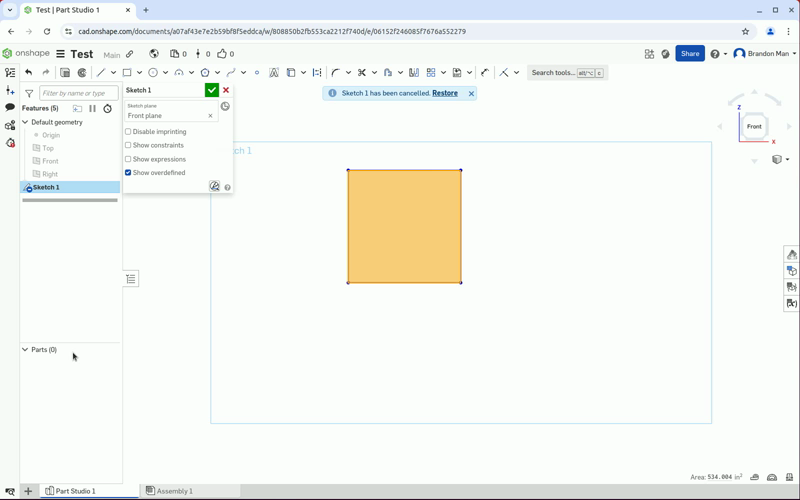
key(shift+e)
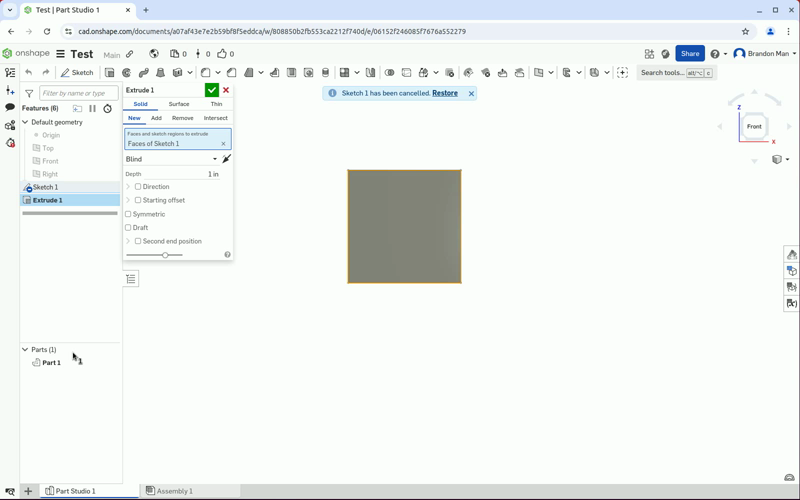
mouse_move(143, 106)
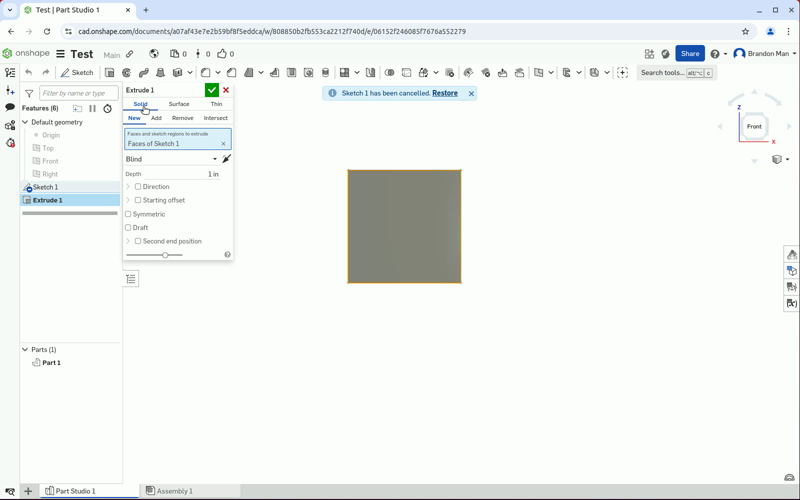
click(143, 106)
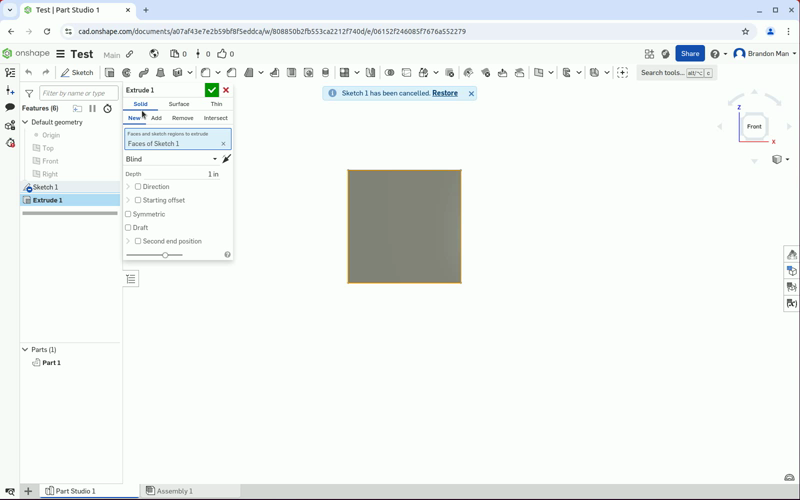
mouse_move(137, 120)
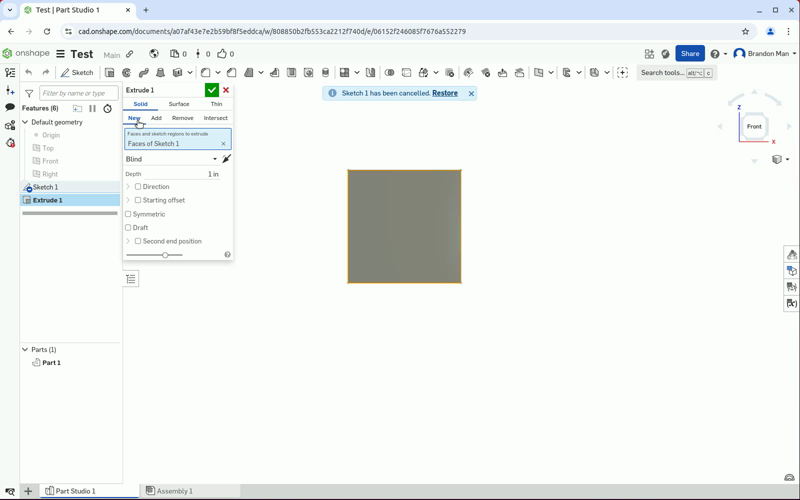
click(137, 120)
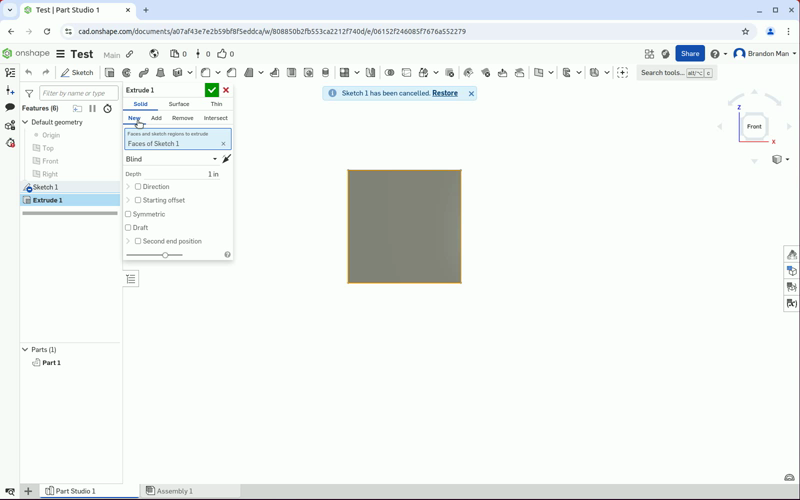
key(tab, 4)
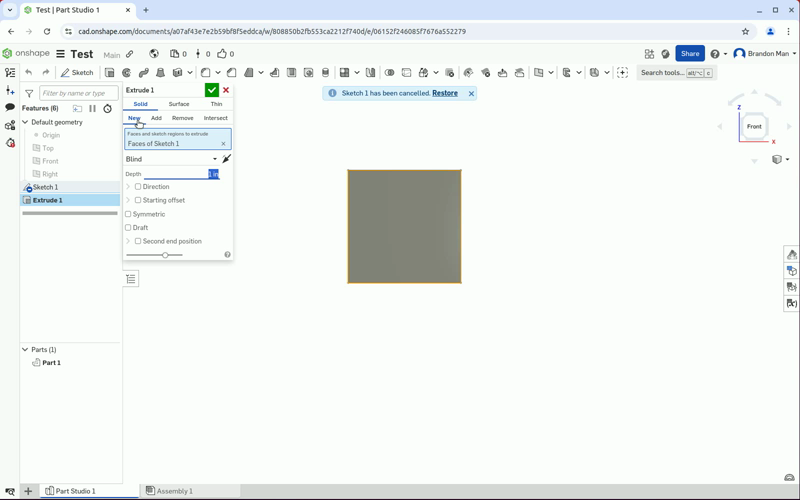
text(23.108)
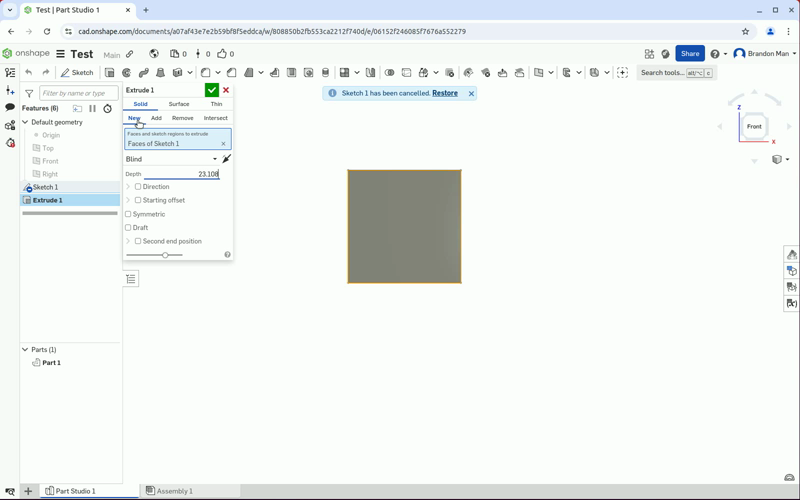
key(enter)
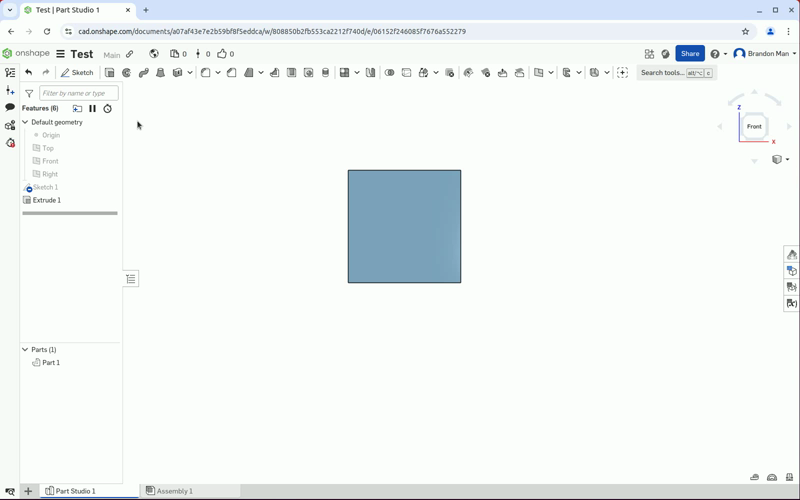
key(shift+h)
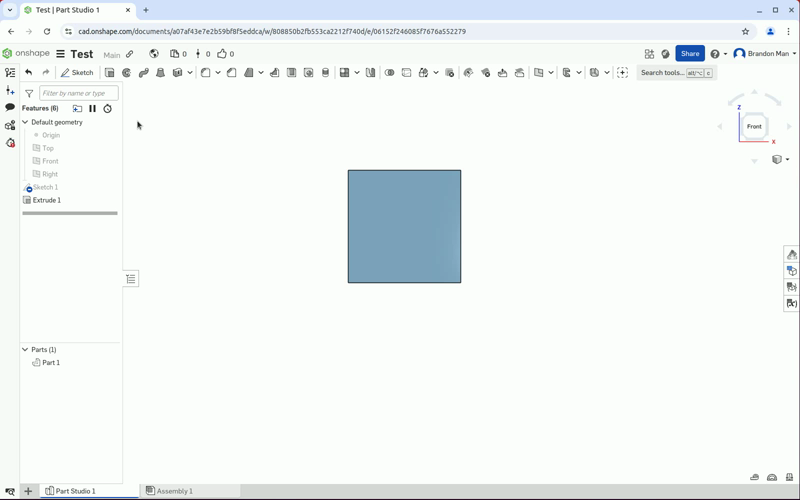
key(shift+h)
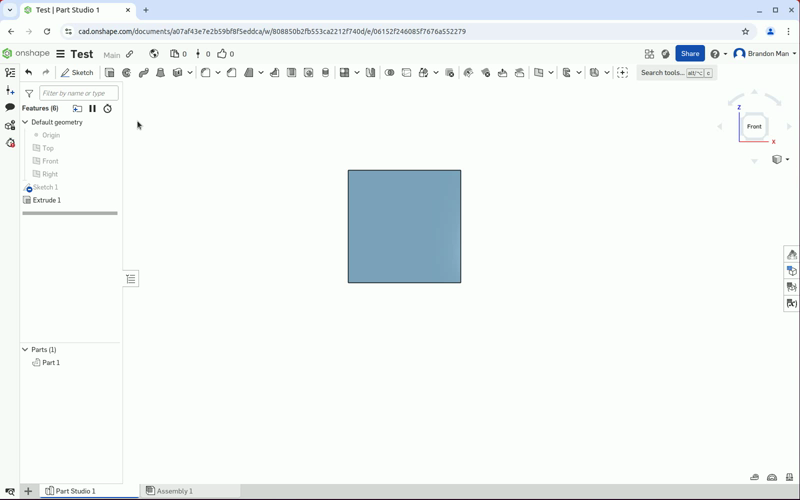
mouse_move(73, 189)
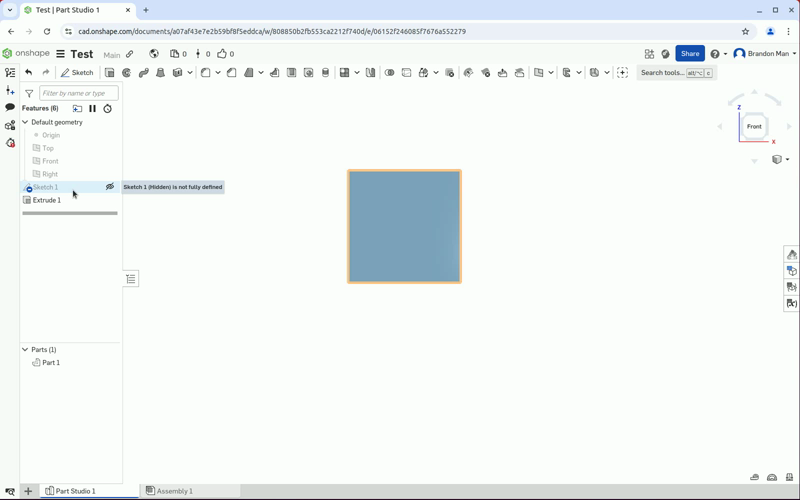
click(73, 189)
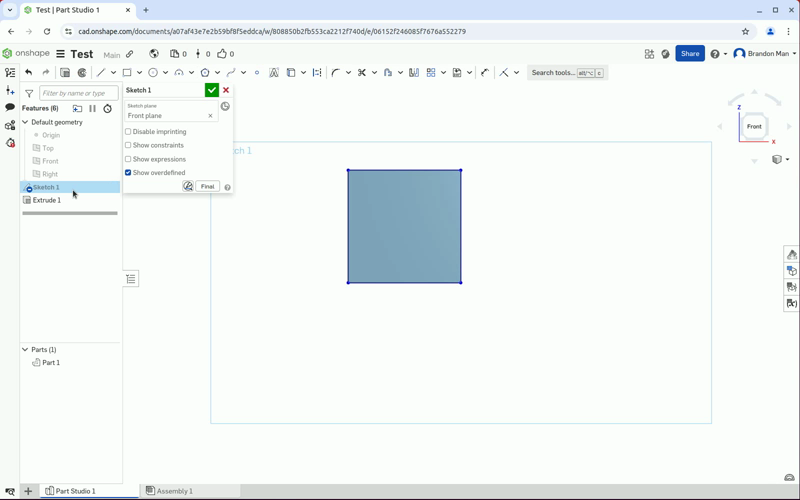
mouse_move(229, 92)
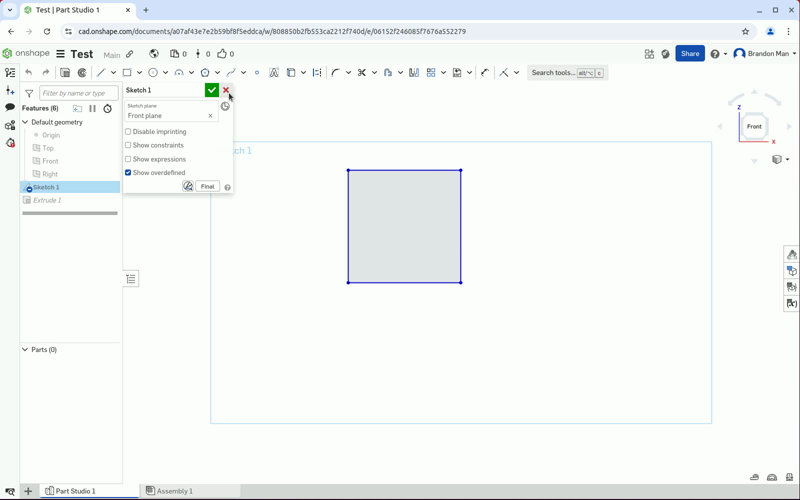
click(229, 92)
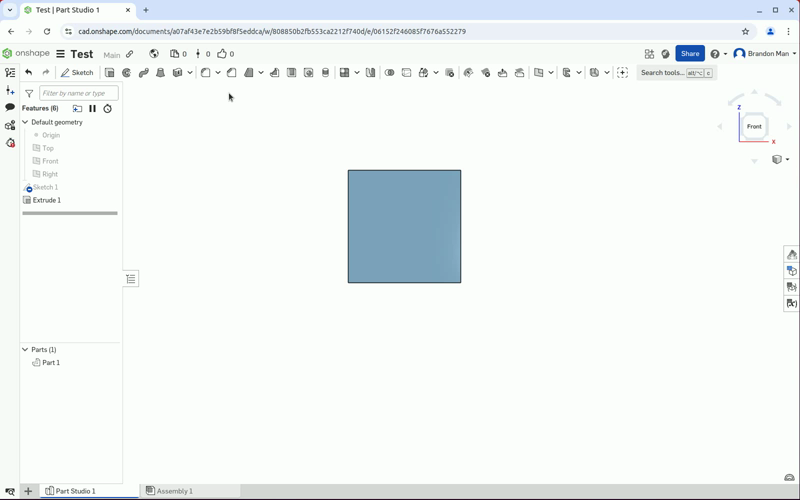
mouse_move(73, 352)
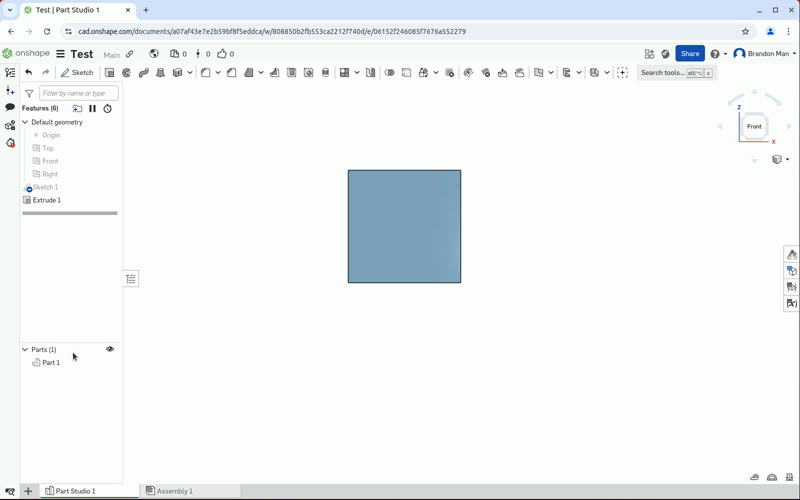
key(y)
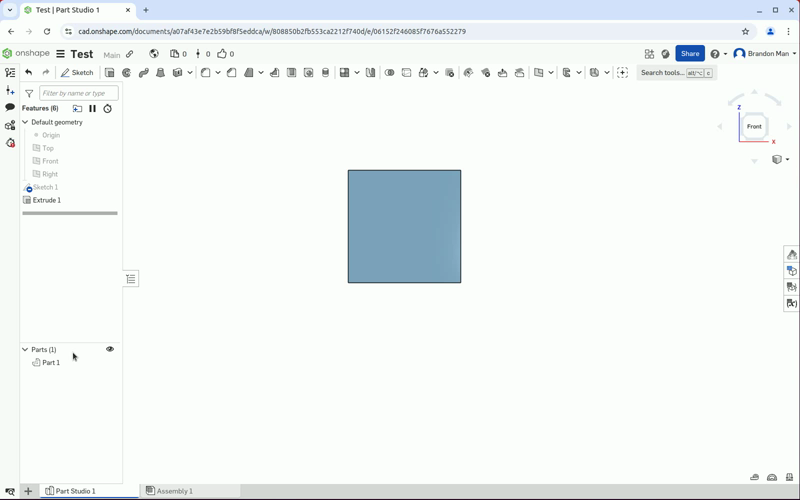
key(shift+p)
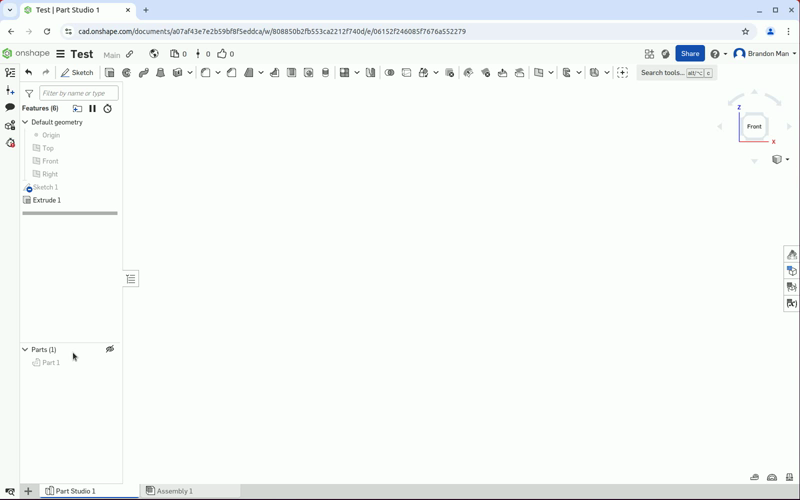
key(space)
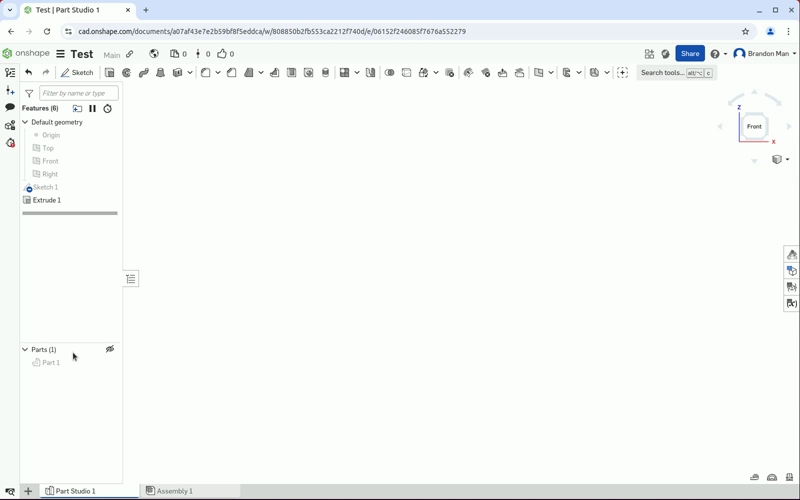
key_down(shift)
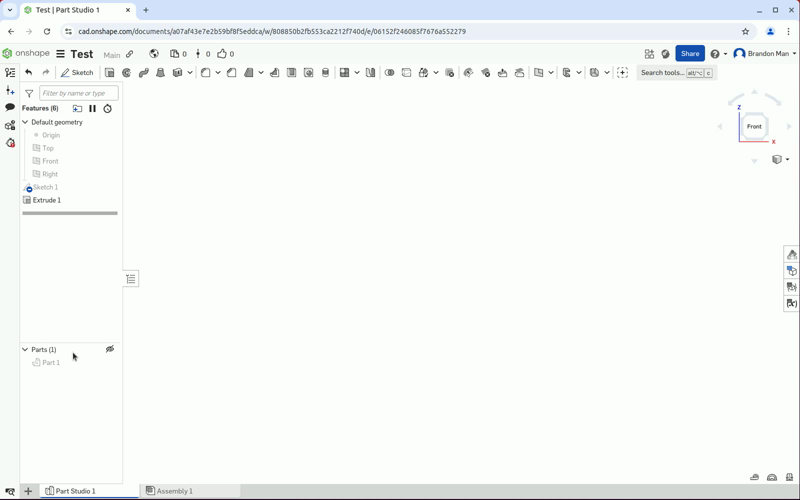
key(down)
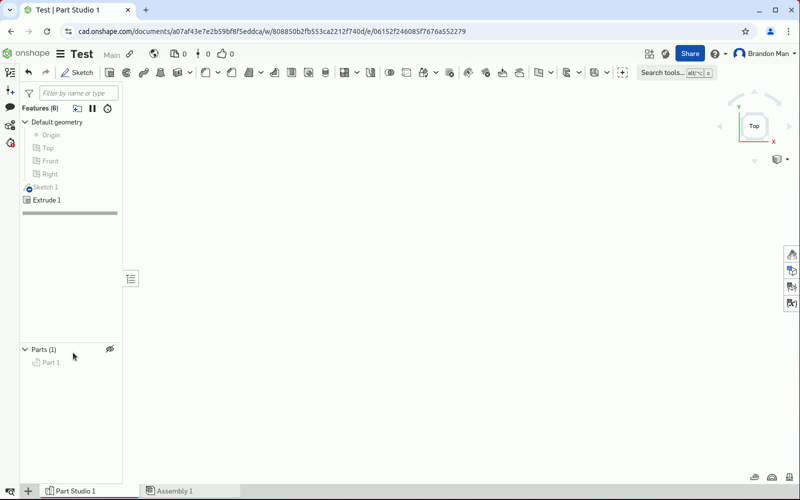
key_up(shift)
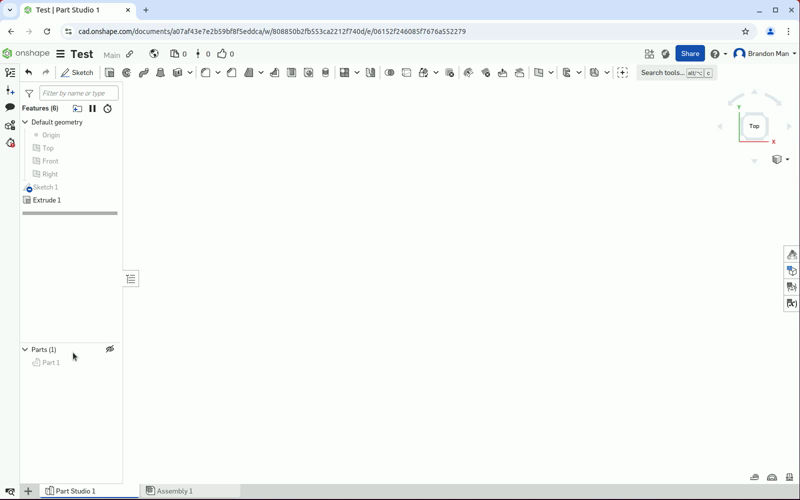
mouse_move(73, 352)
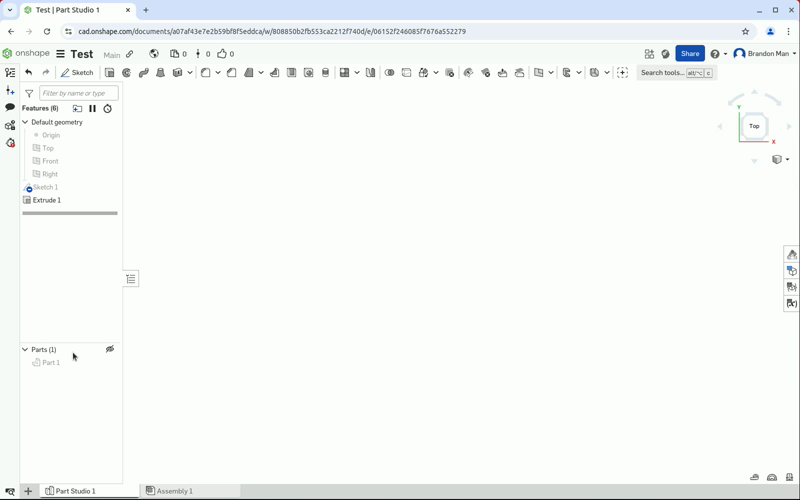
key(shift+y)
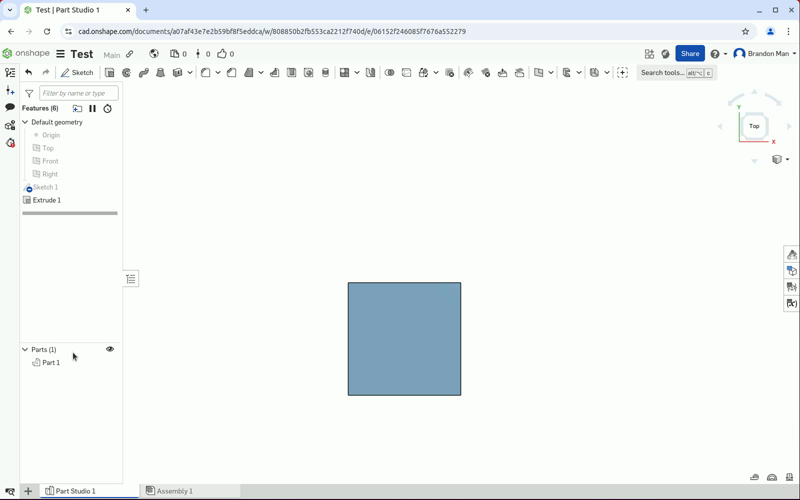
mouse_move(541, 75)
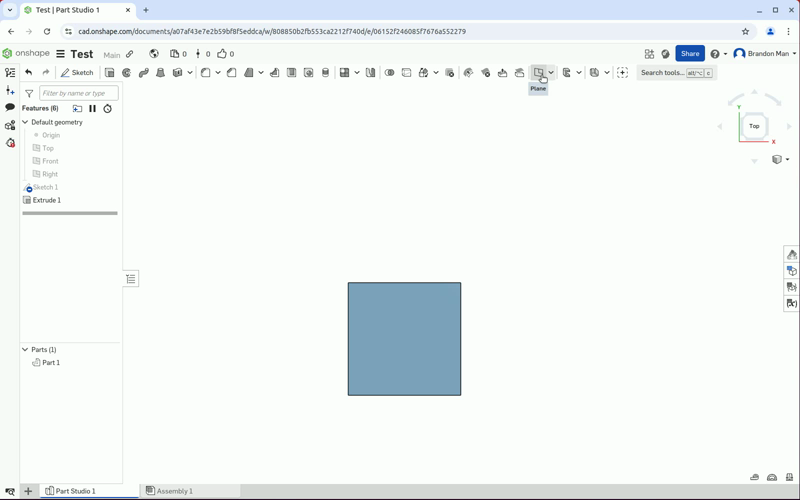
click(541, 75)
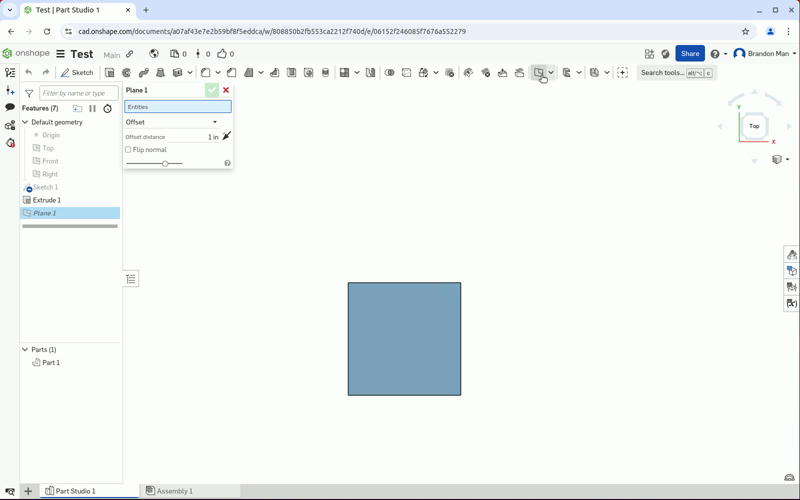
mouse_move(73, 150)
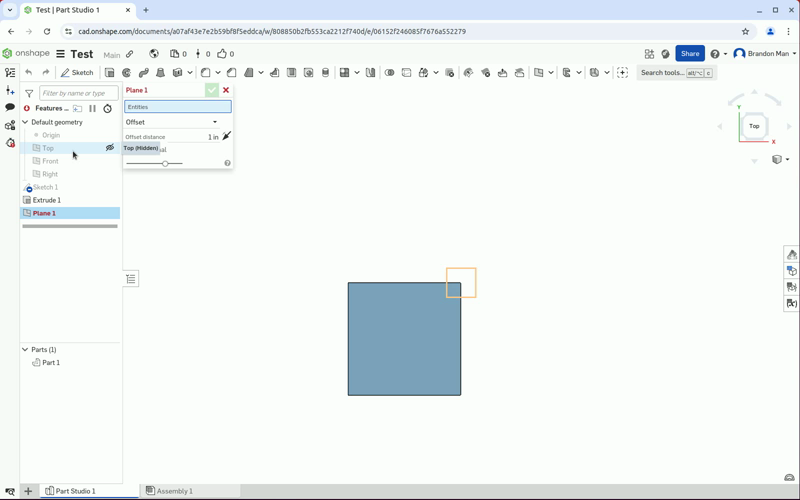
click(73, 150)
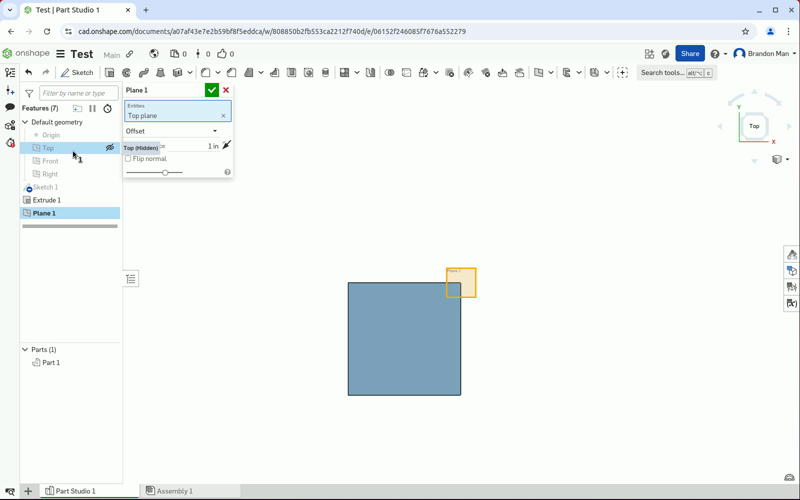
key(tab, 2)
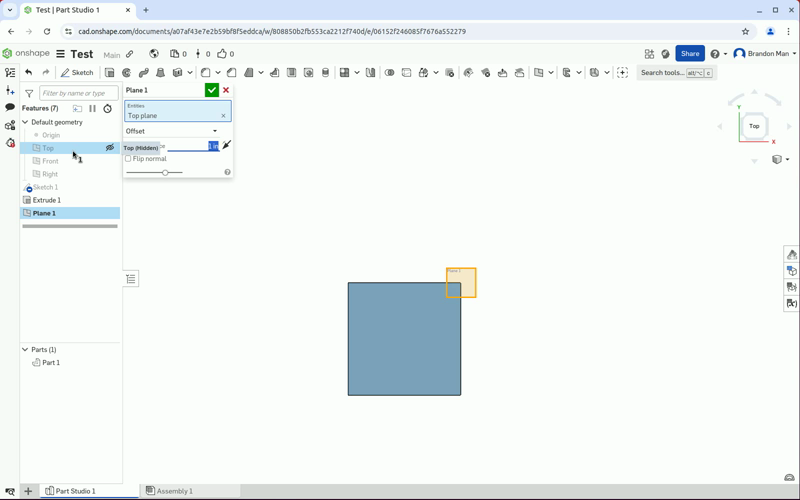
text(23.108)
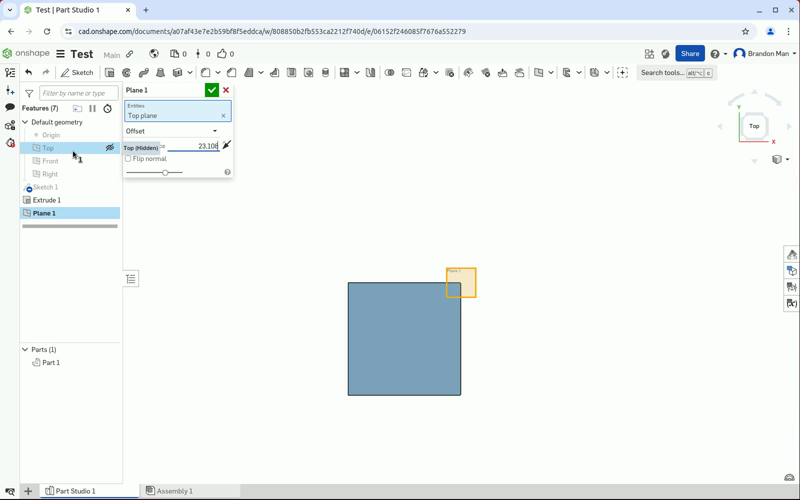
key(enter, 2)
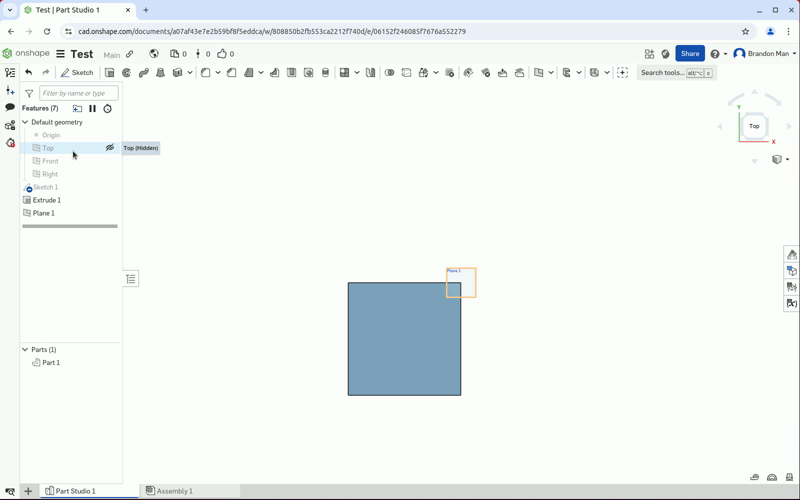
key(shift+s)
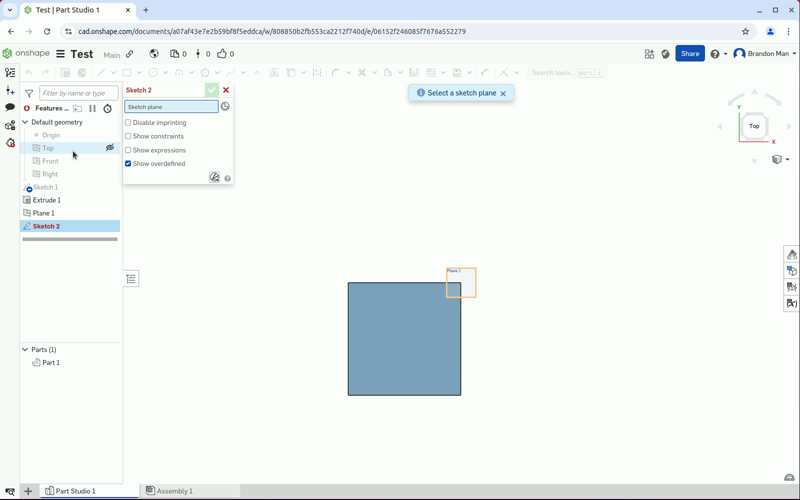
mouse_move(73, 215)
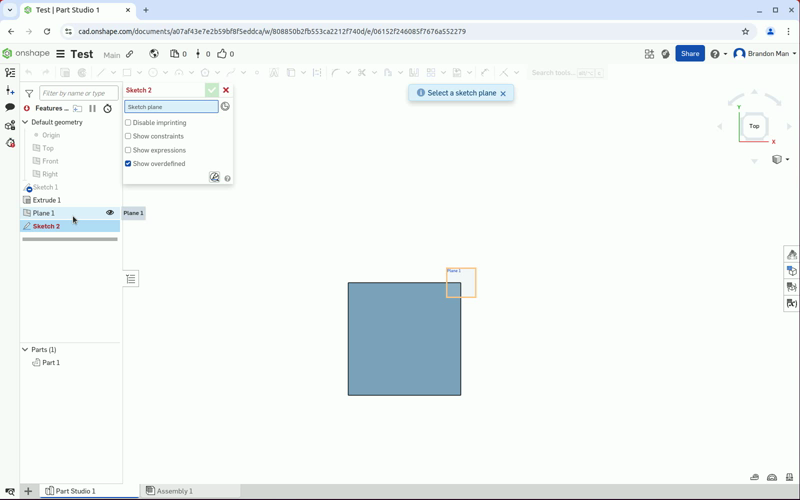
click(73, 215)
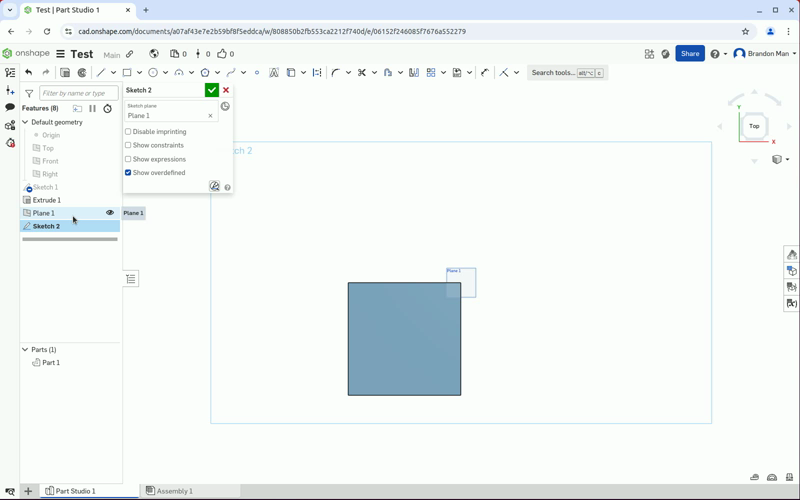
mouse_move(73, 352)
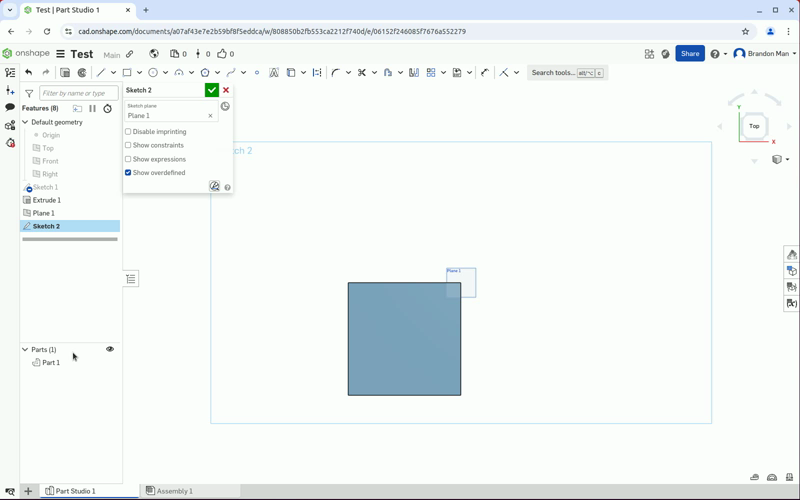
key(y)
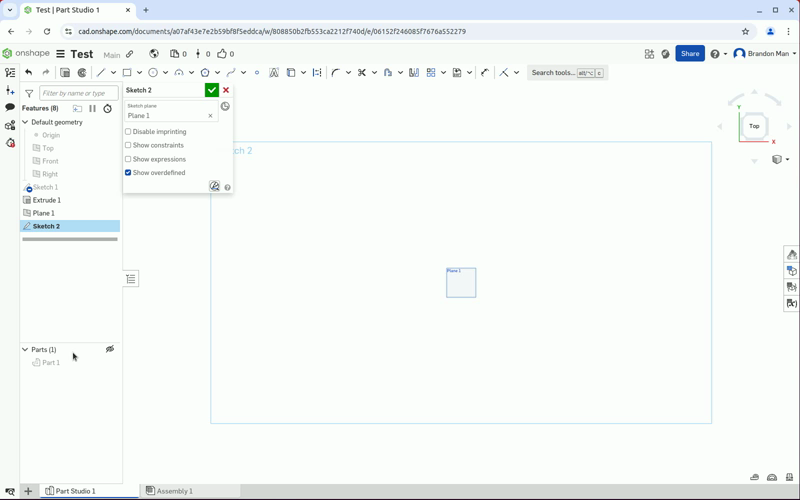
key(l)
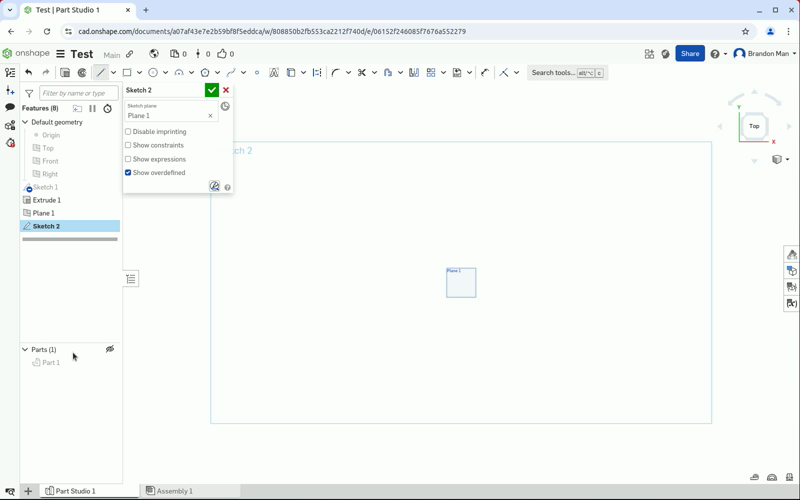
key_down(shift)
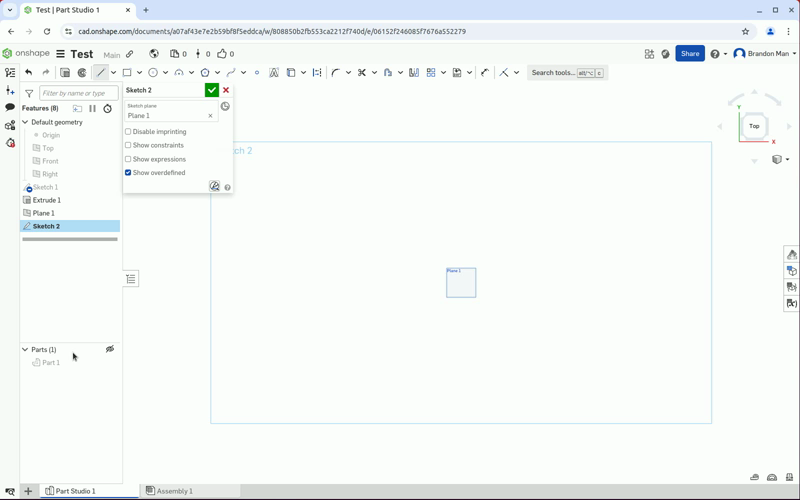
mouse_move(351, 390)
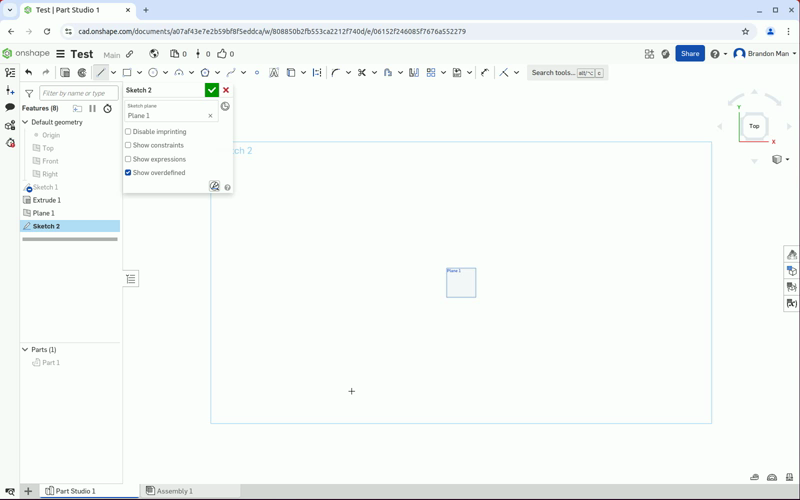
click(351, 390)
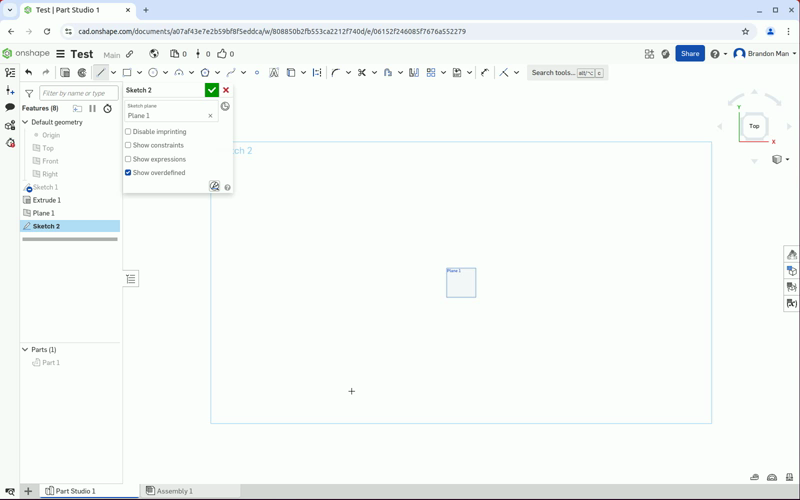
key_up(shift)
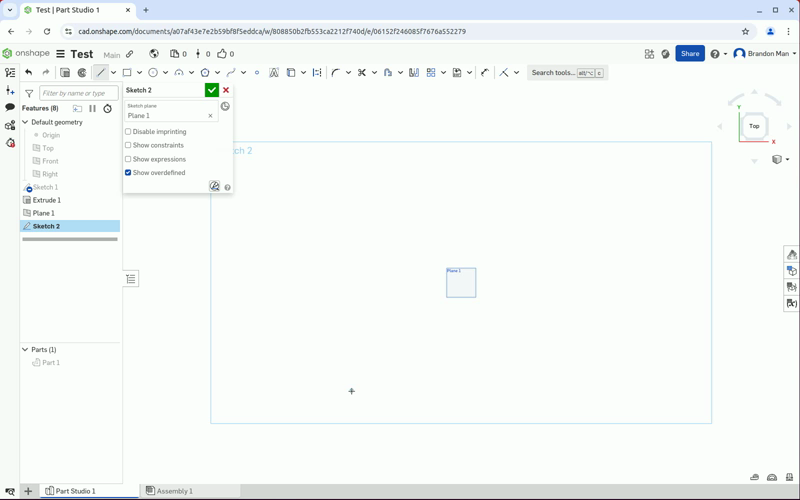
key_down(shift)
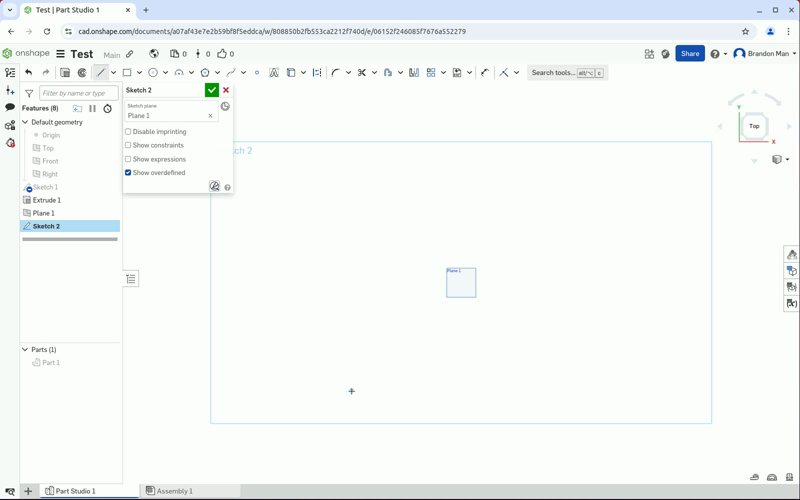
mouse_move(457, 390)
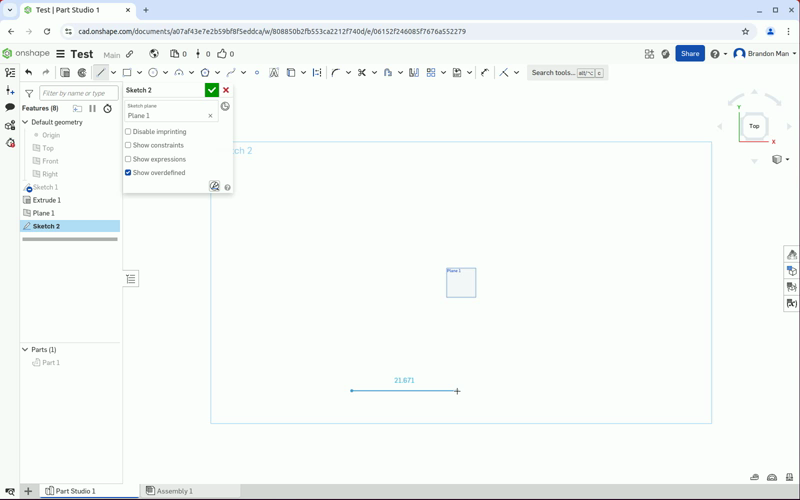
click(457, 390)
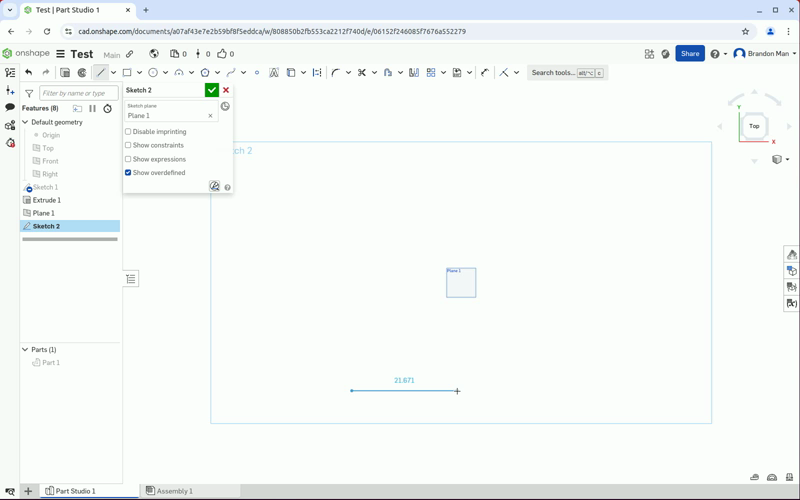
key_up(shift)
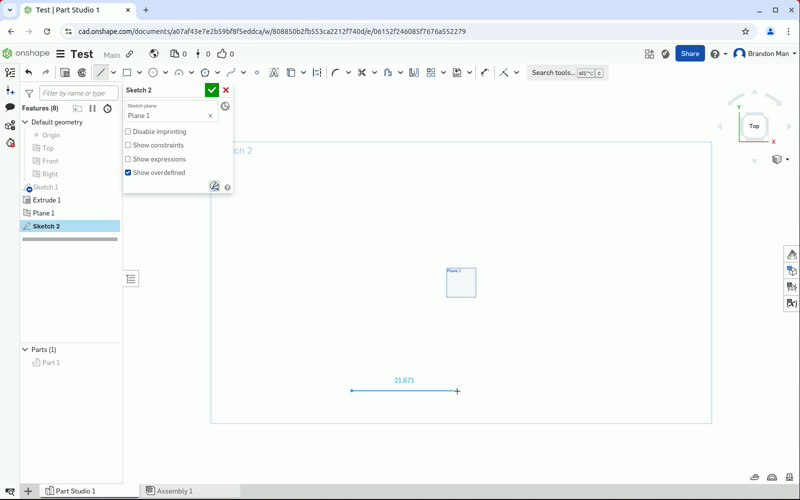
key_down(shift)
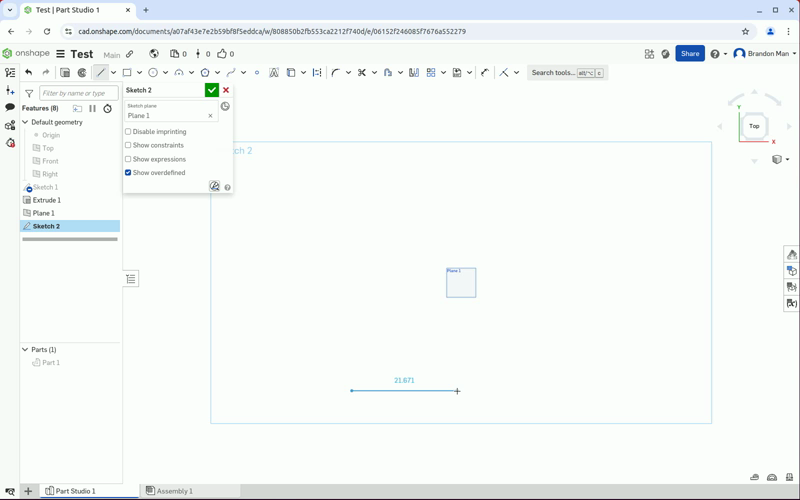
mouse_move(457, 287)
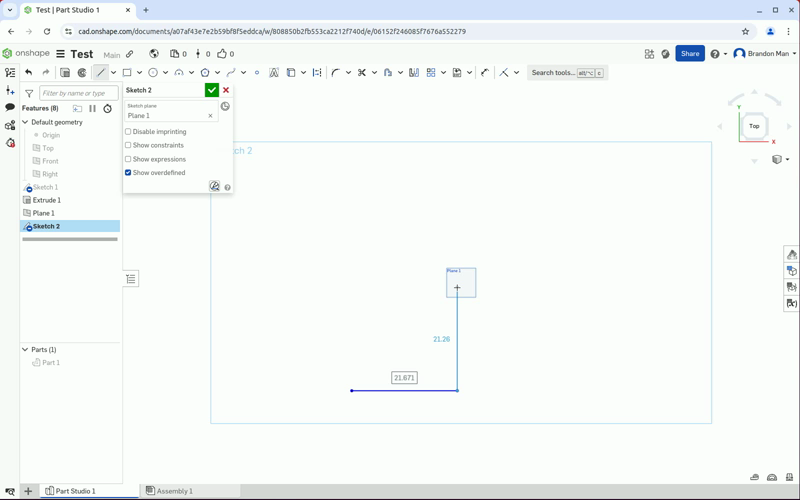
click(457, 287)
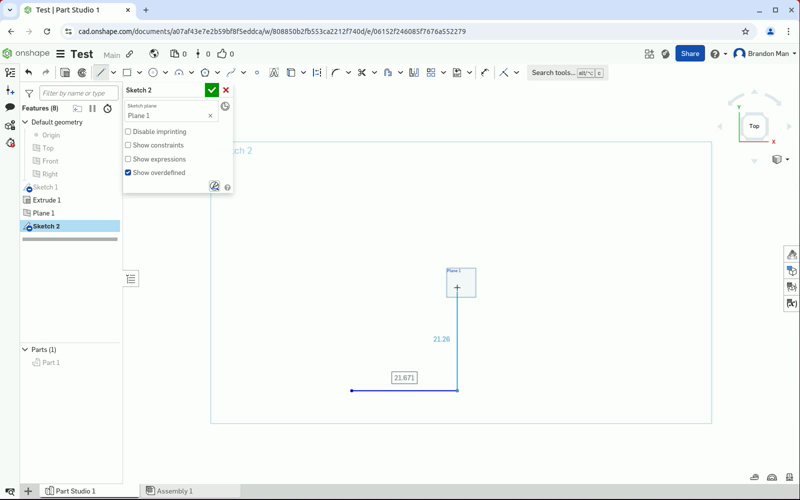
key_up(shift)
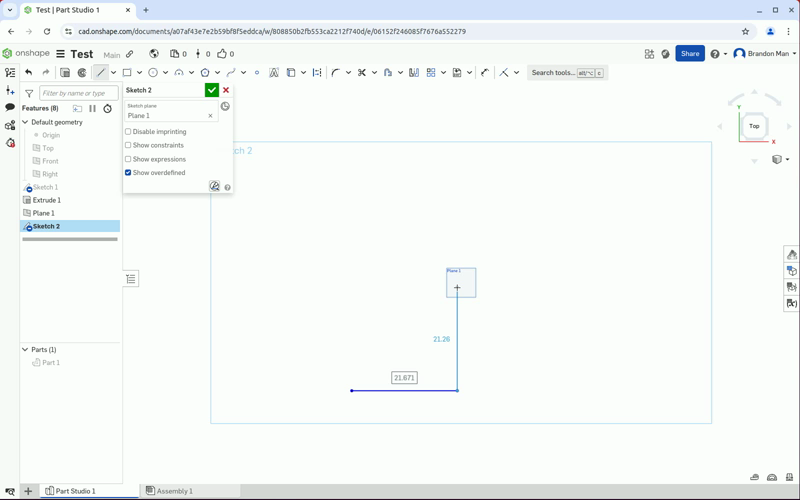
key_down(shift)
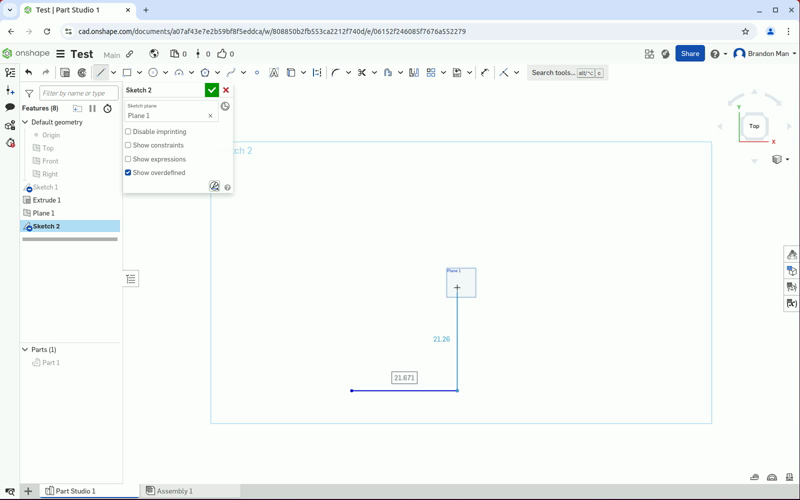
mouse_move(351, 287)
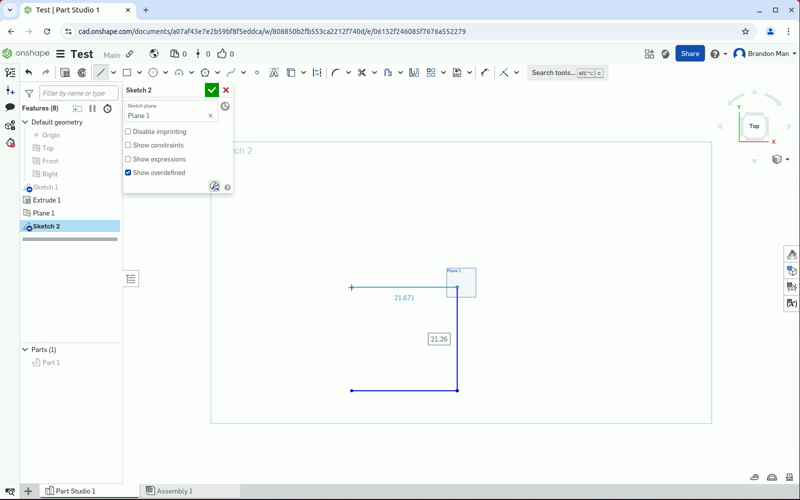
click(351, 287)
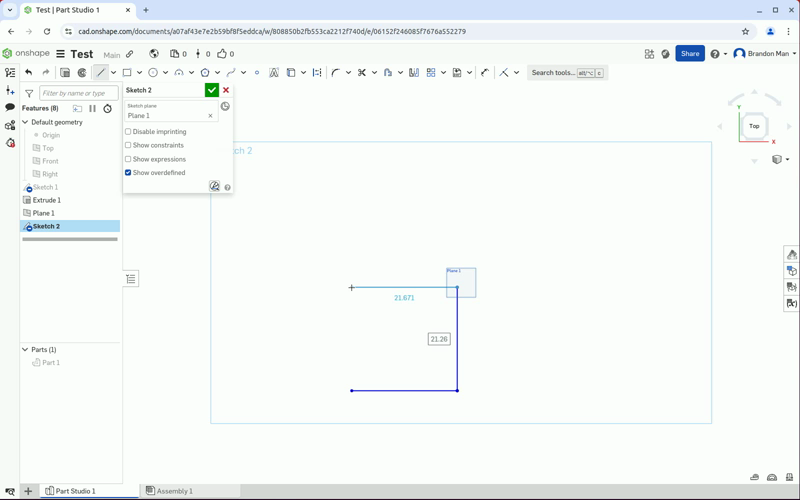
key_up(shift)
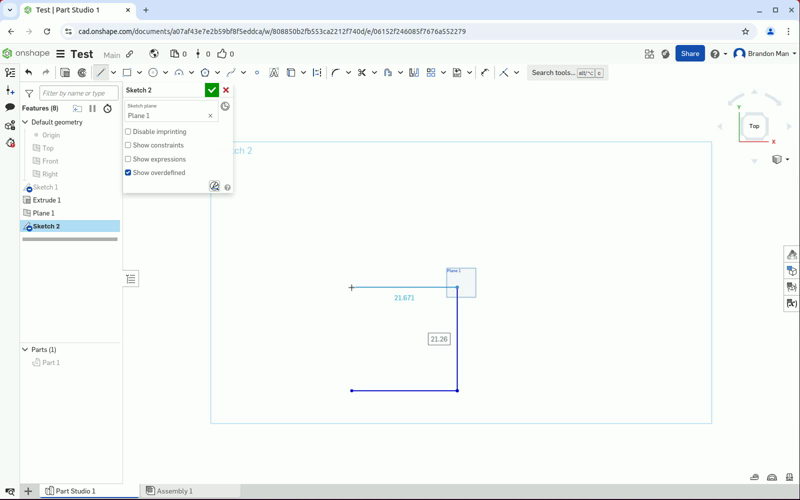
key_down(shift)
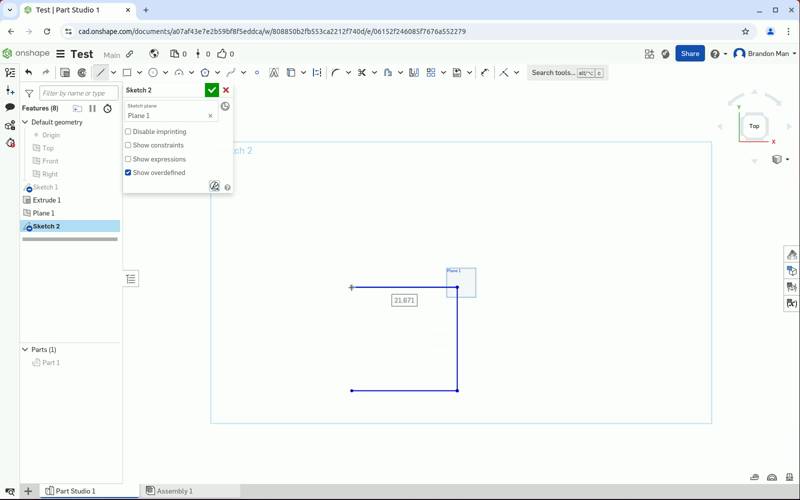
mouse_move(351, 390)
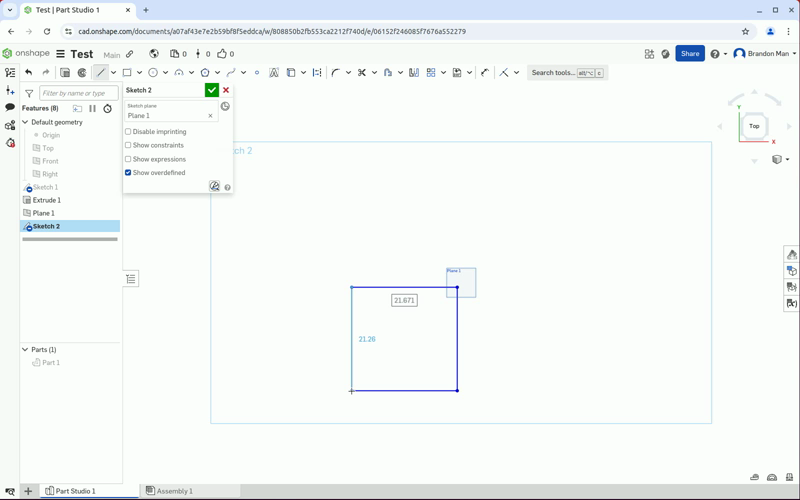
key_up(shift)
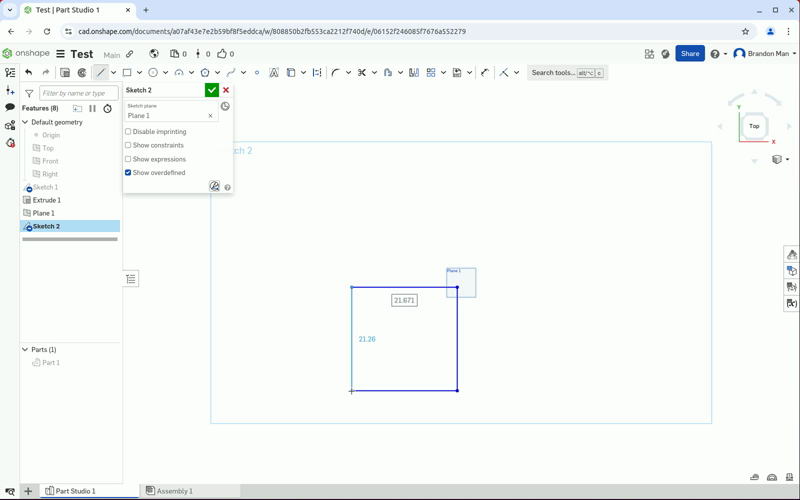
click(351, 390)
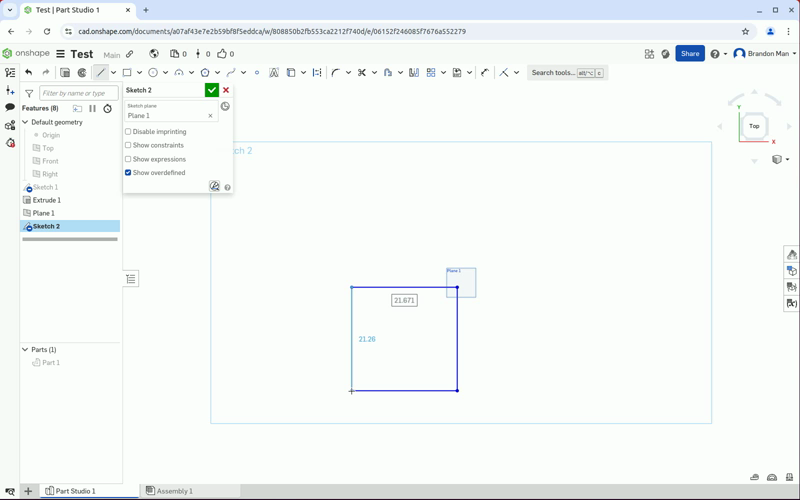
key(esc)
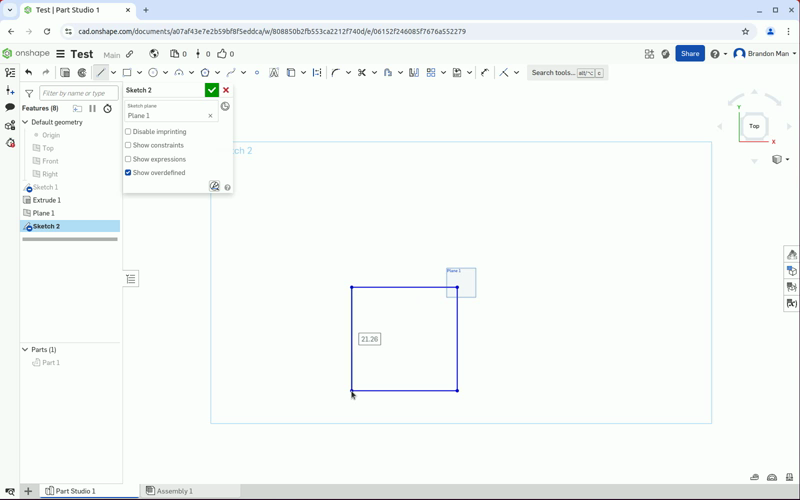
mouse_move(364, 358)
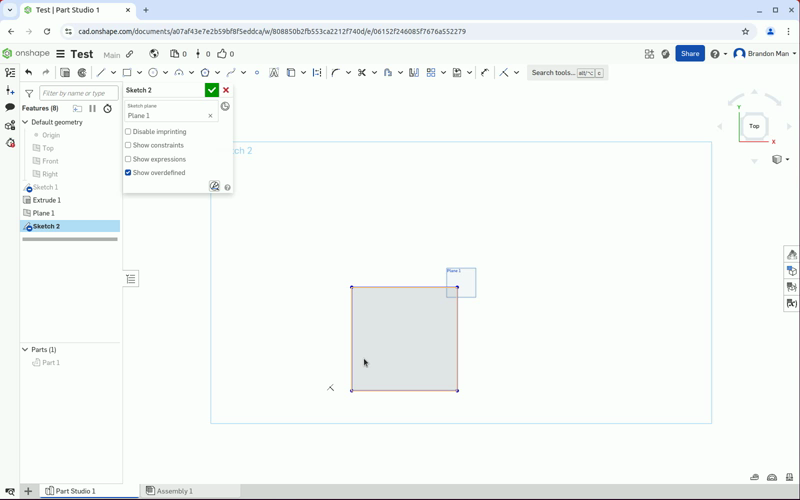
click(364, 358)
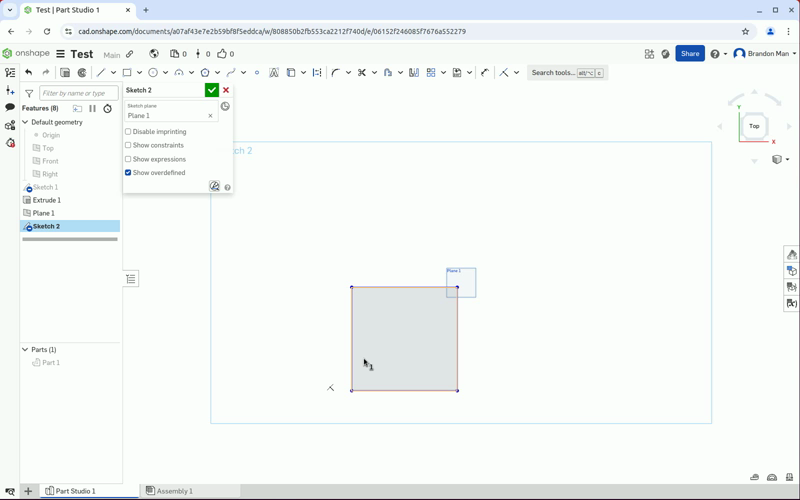
mouse_move(73, 352)
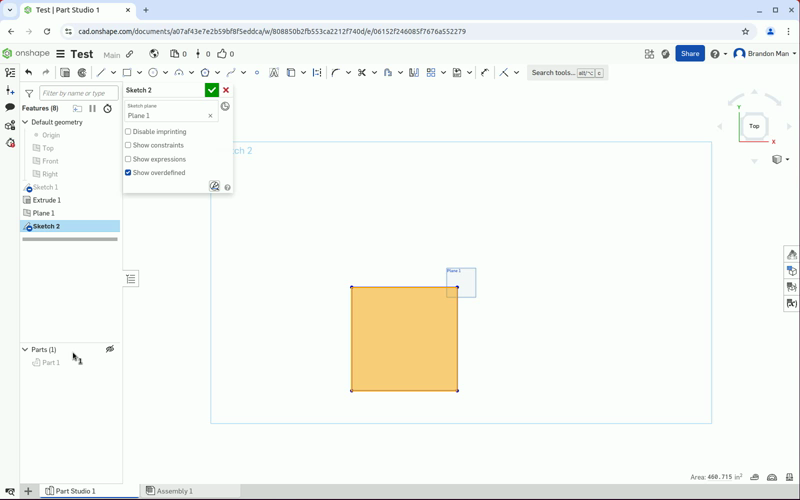
key(shift+y)
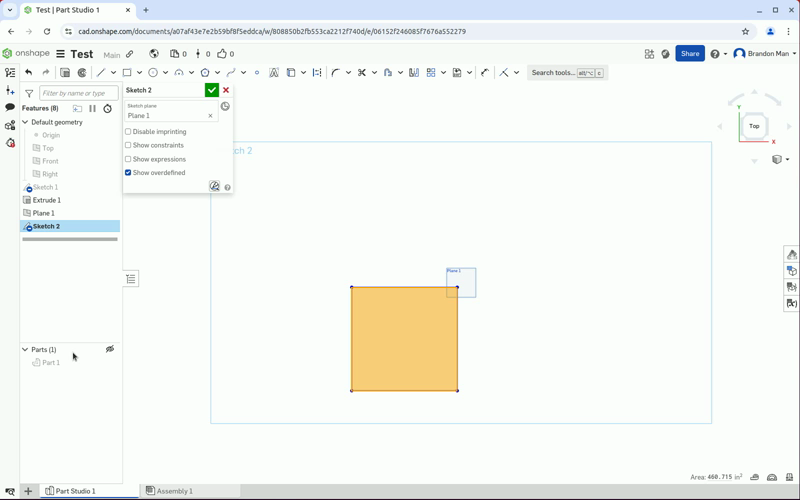
key(shift+e)
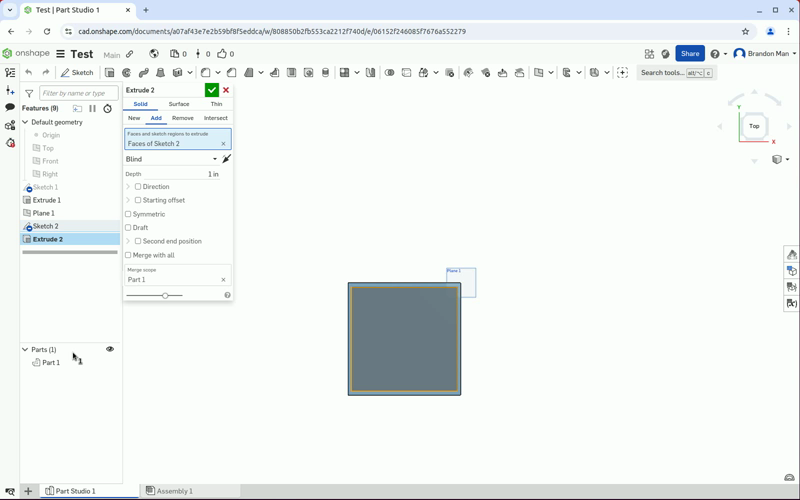
mouse_move(143, 106)
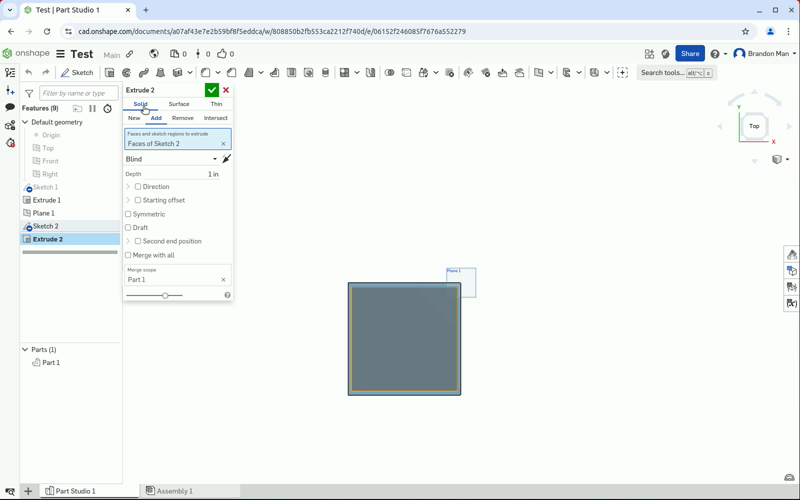
click(143, 106)
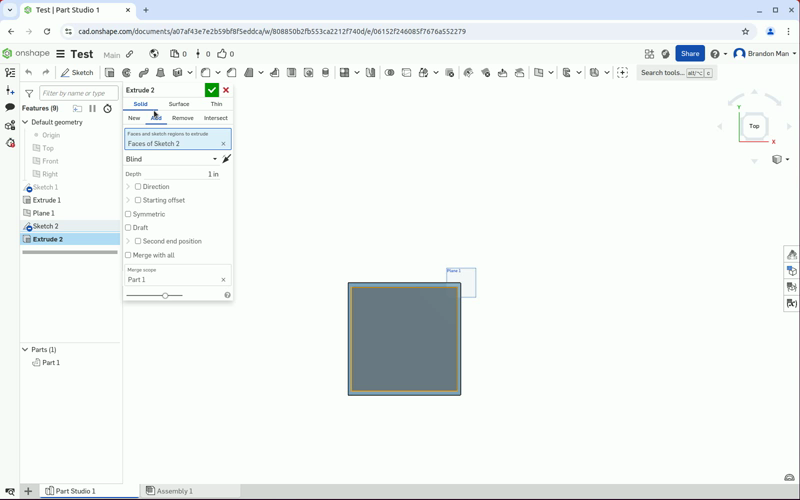
mouse_move(186, 120)
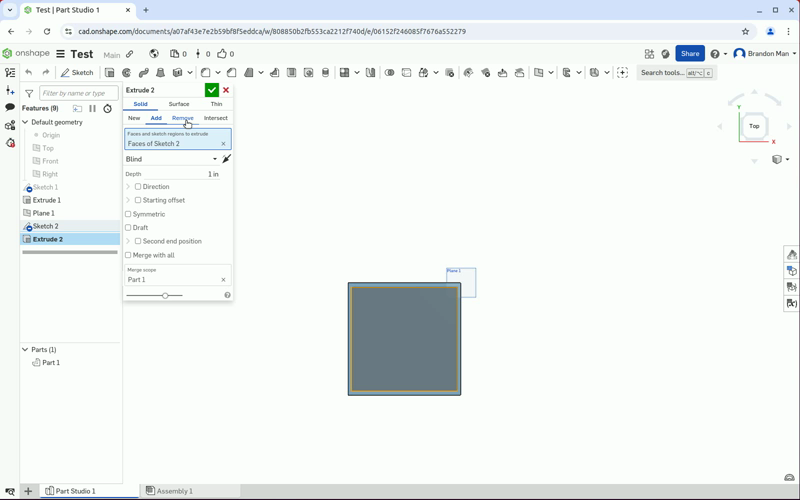
click(186, 120)
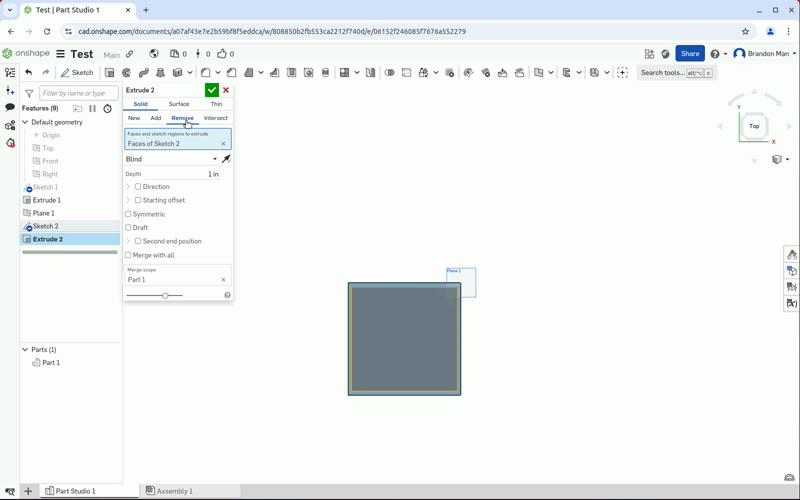
key(tab, 4)
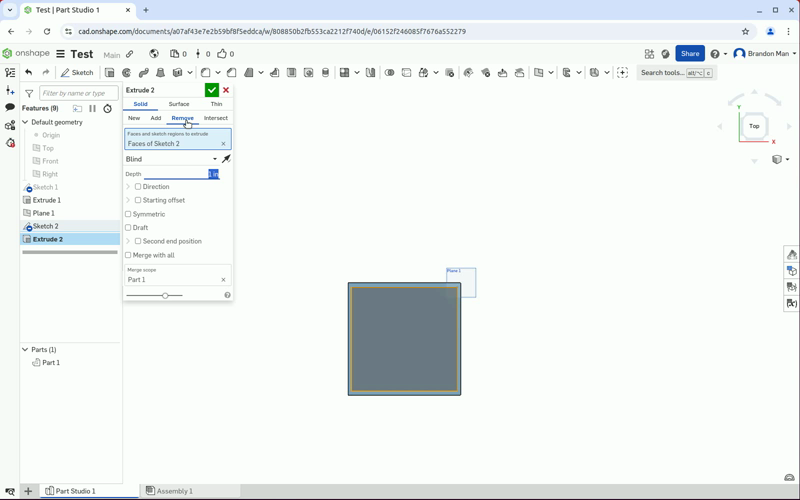
text(20.22)
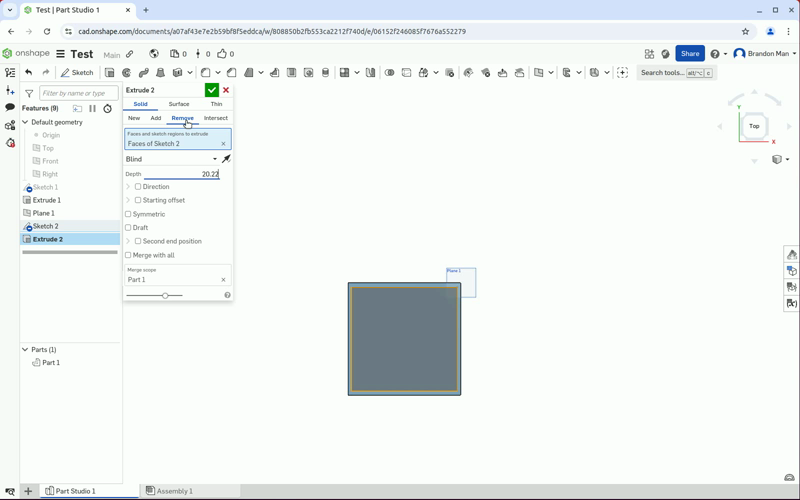
key(tab, 6)
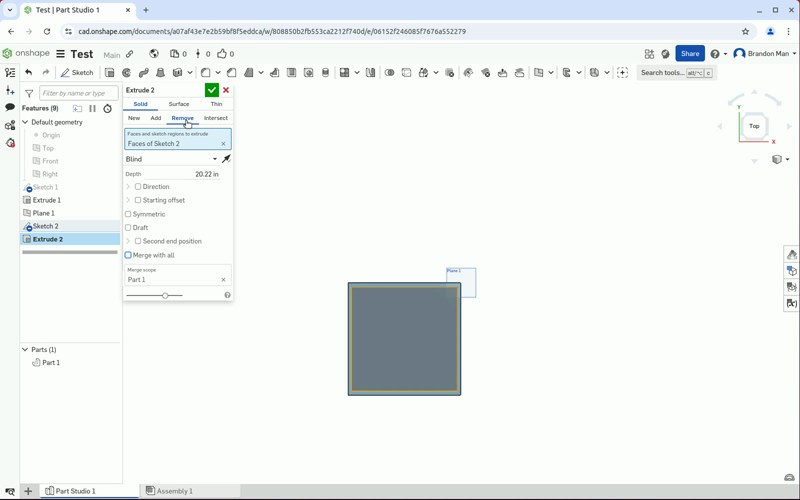
key(space)
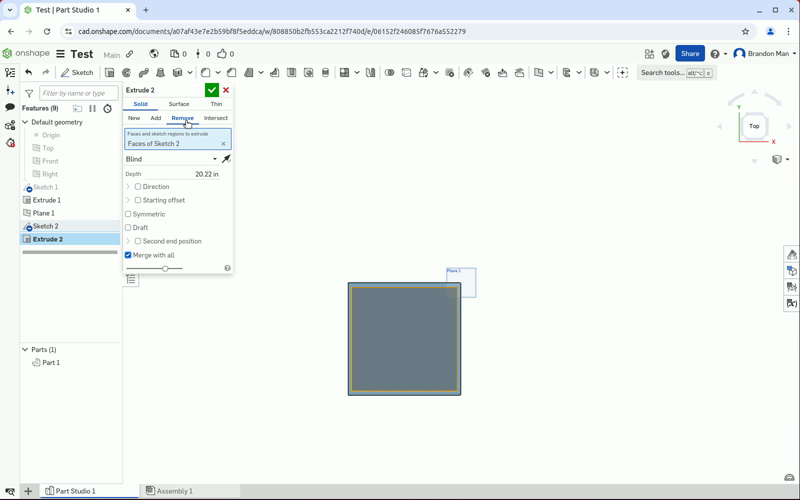
key(enter)
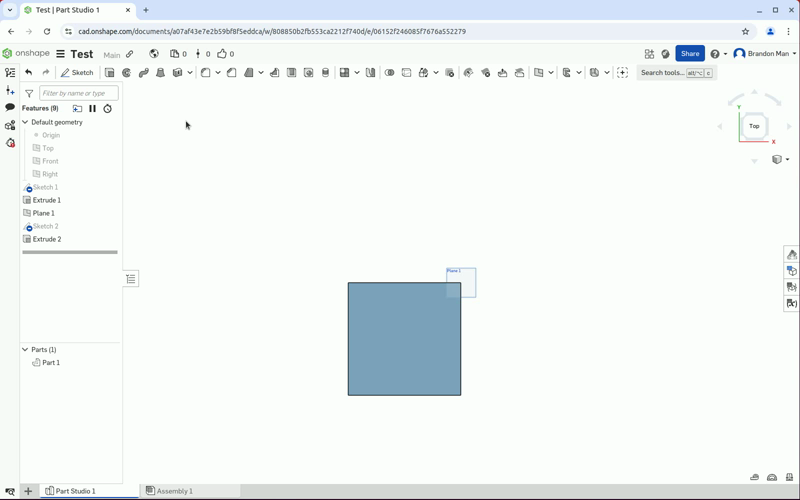
key(shift+h)
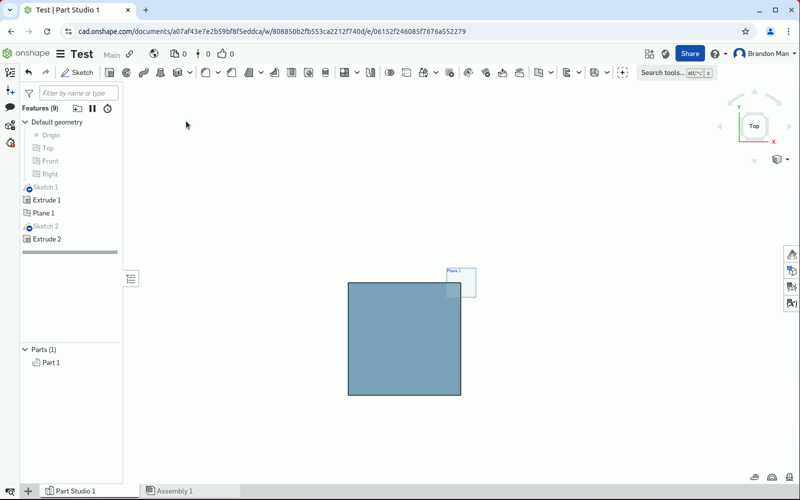
key(shift+h)
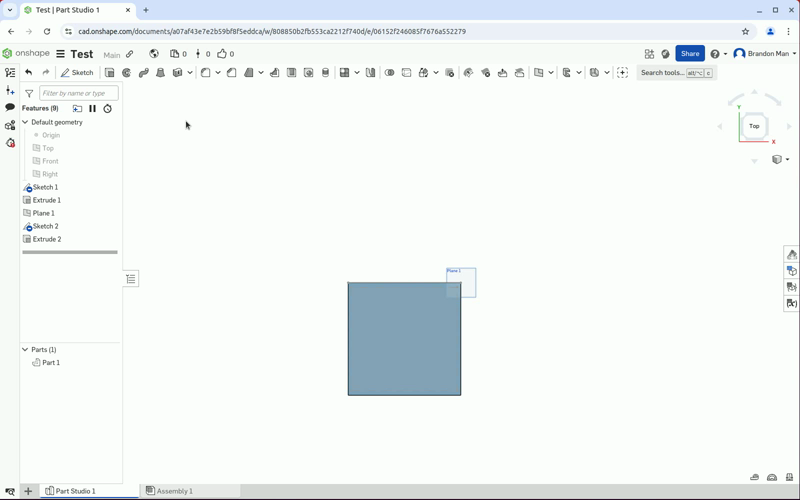
key(shift+7)
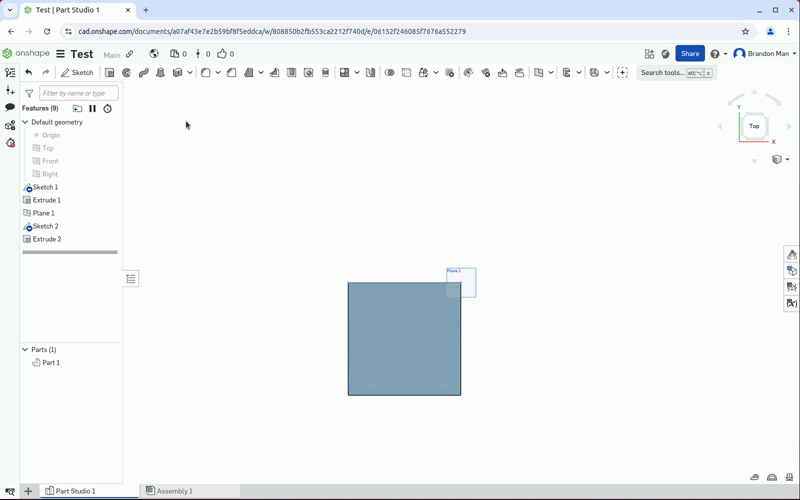
key(up, 3)
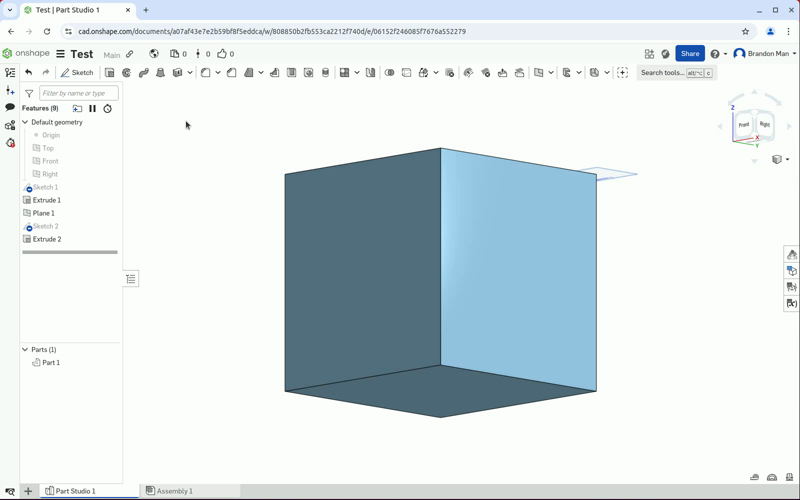
key(left, 3)
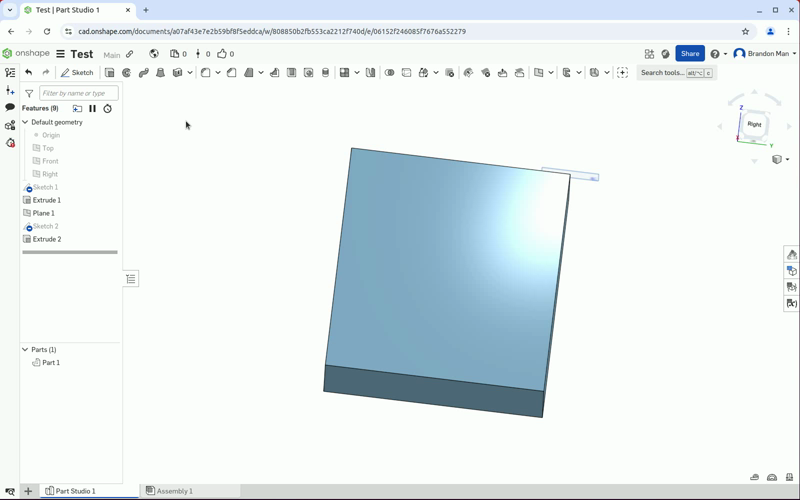
key(right, 3)
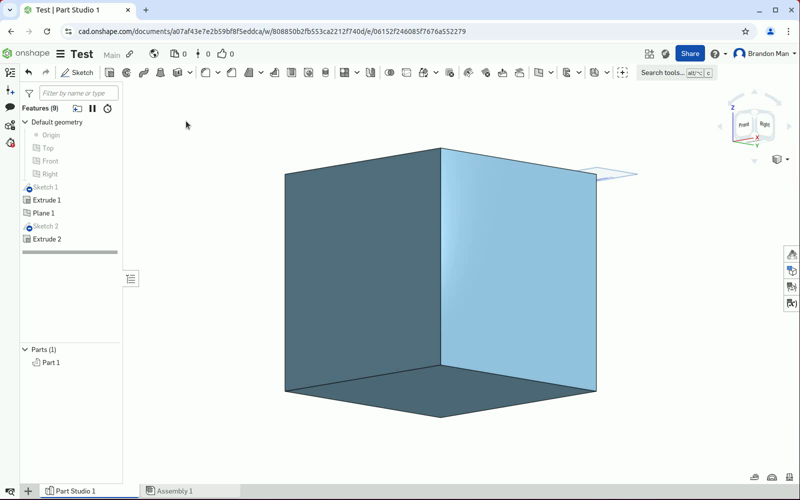
key(down, 3)
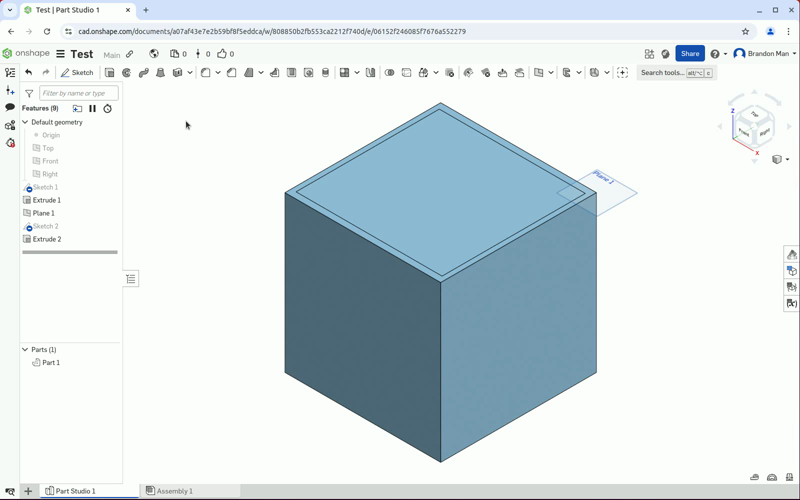
mouse_move(73, 189)
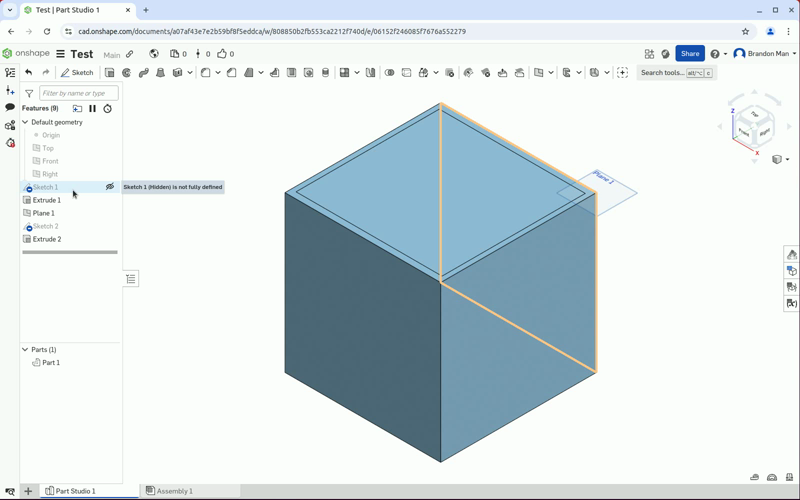
click(73, 189)